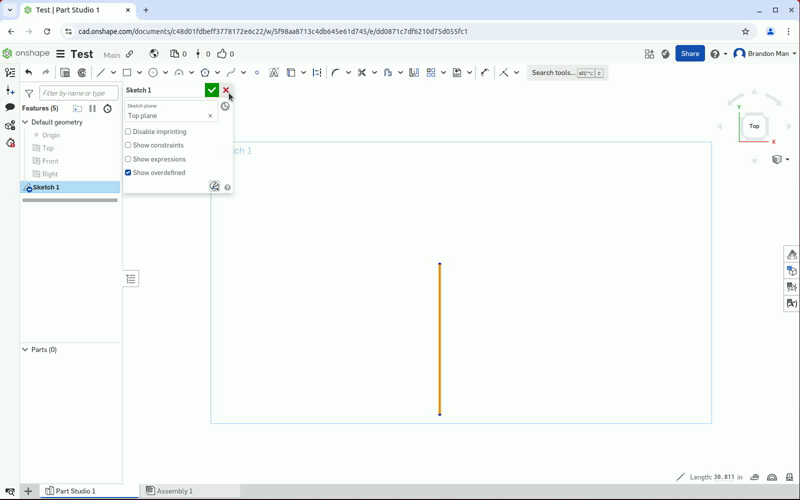
key(shift+h)
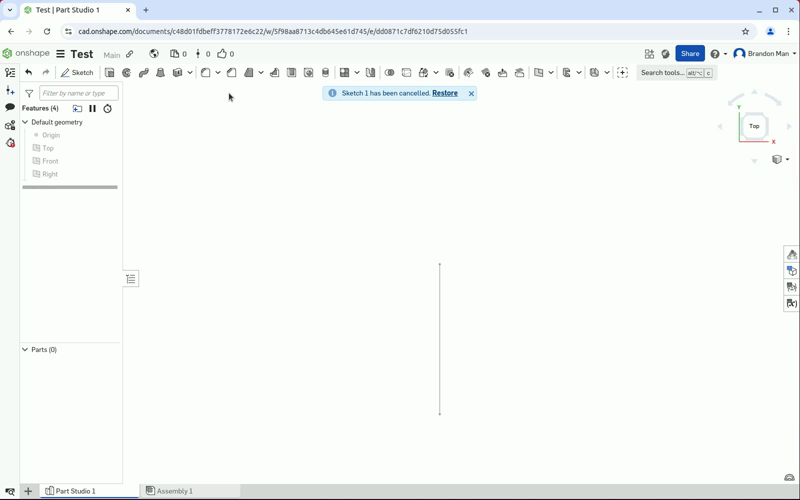
mouse_move(73, 352)
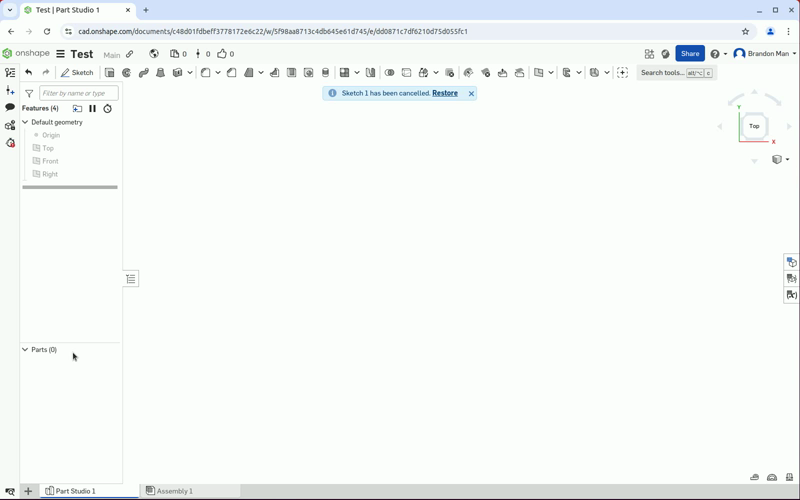
key(y)
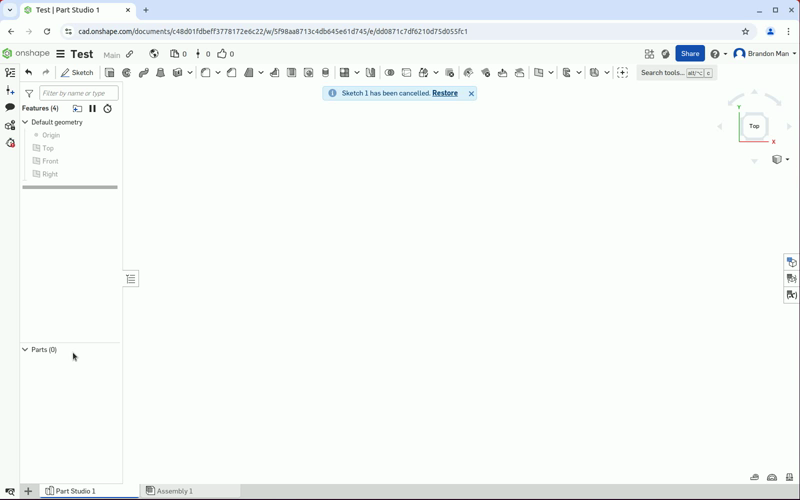
key(shift+p)
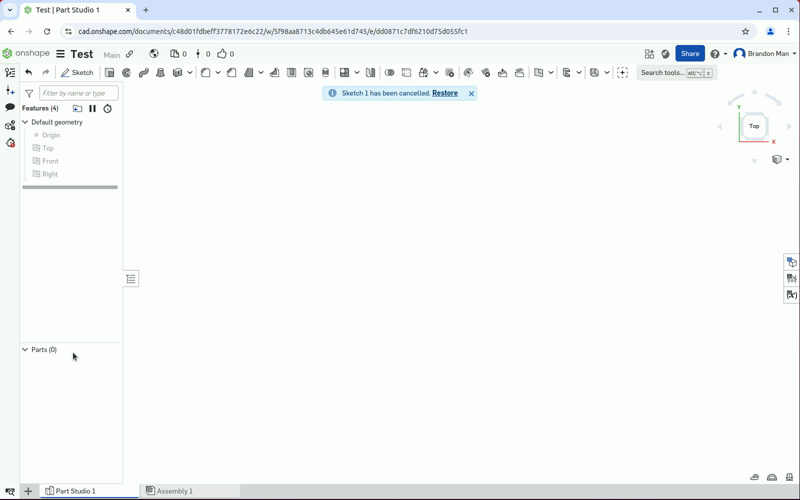
key(space)
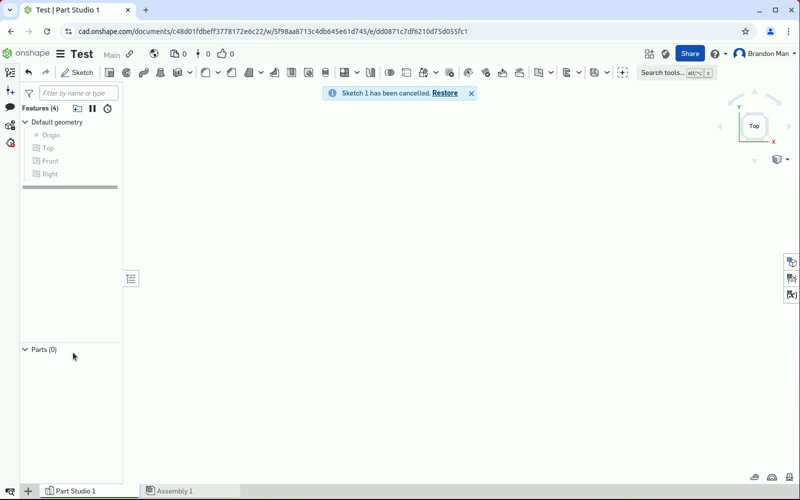
key_down(shift)
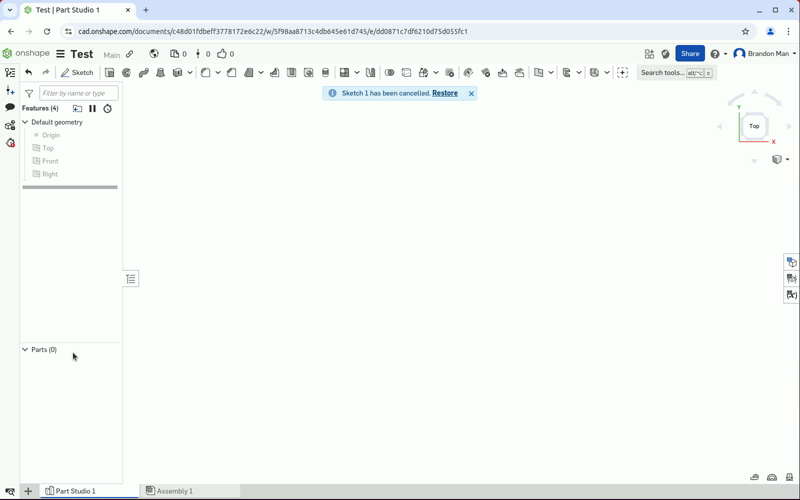
key(up)
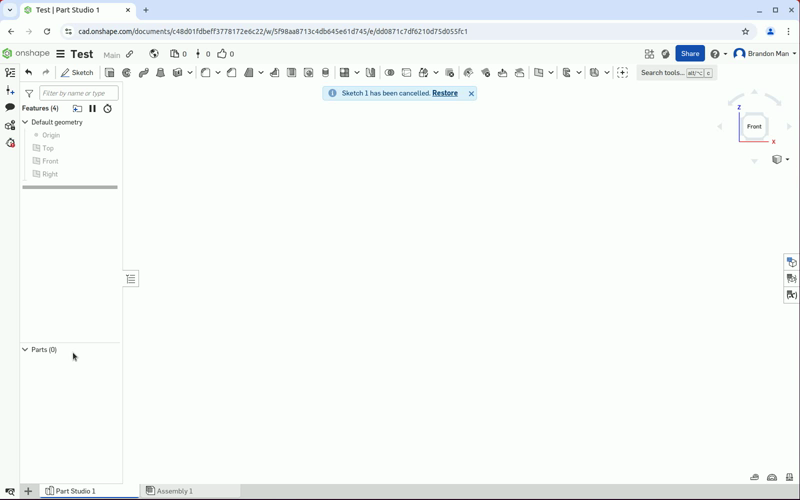
key_up(shift)
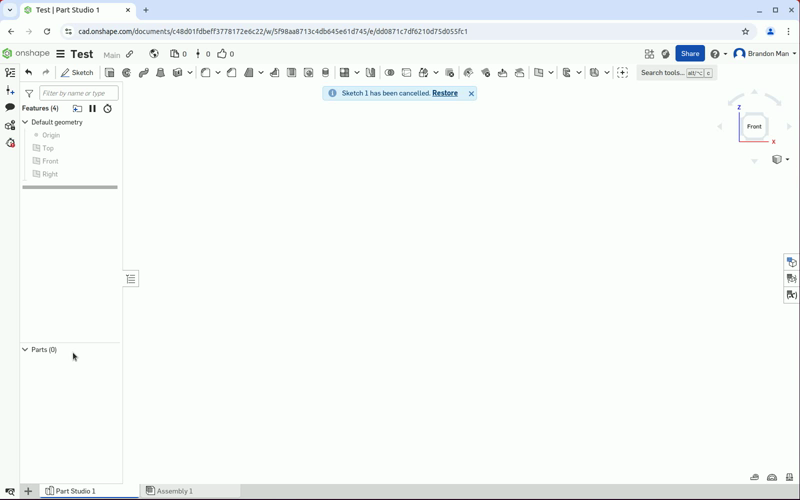
mouse_move(73, 352)
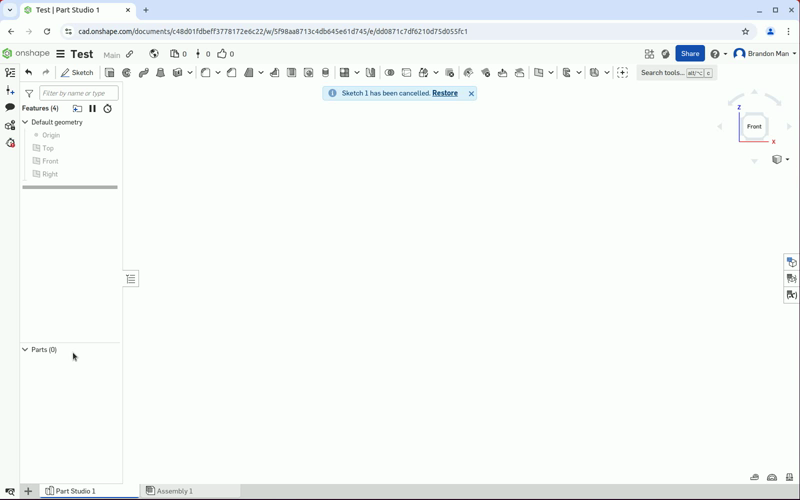
key(shift+y)
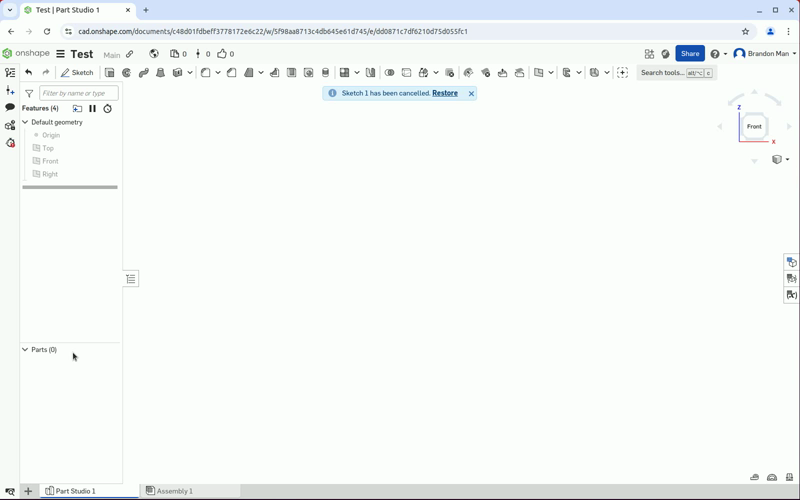
key(shift+s)
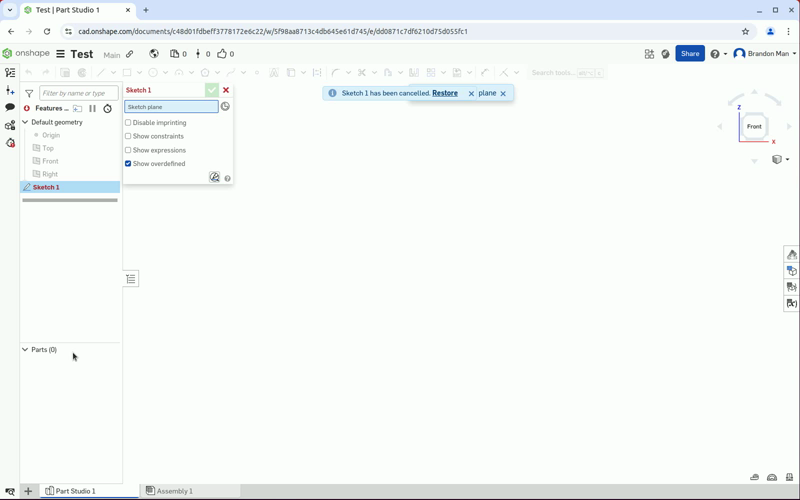
mouse_move(73, 163)
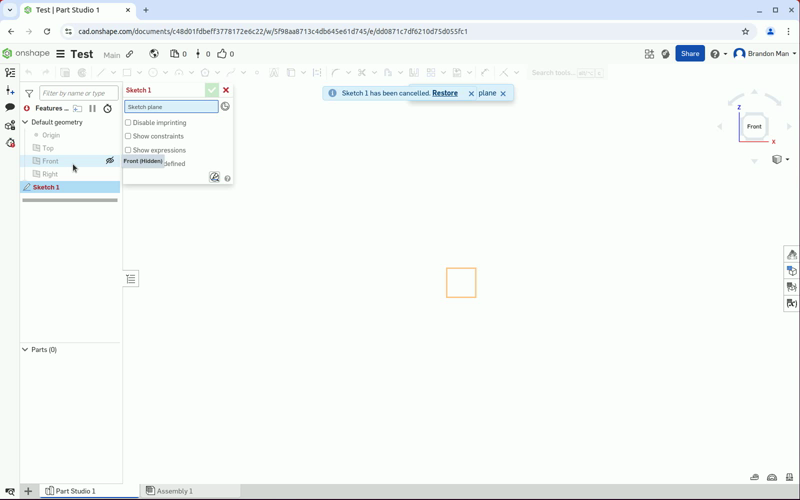
click(73, 163)
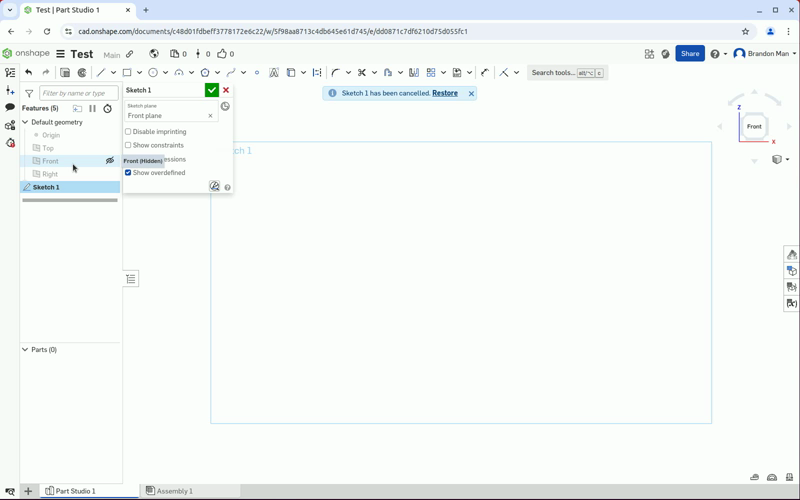
mouse_move(73, 352)
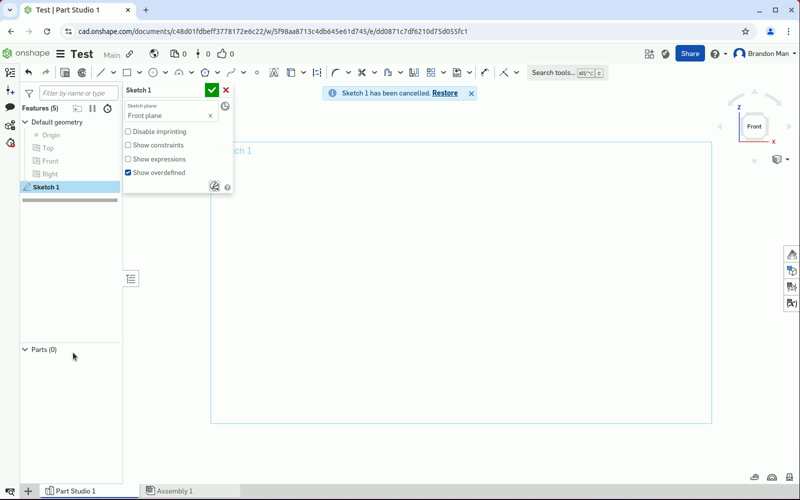
key(y)
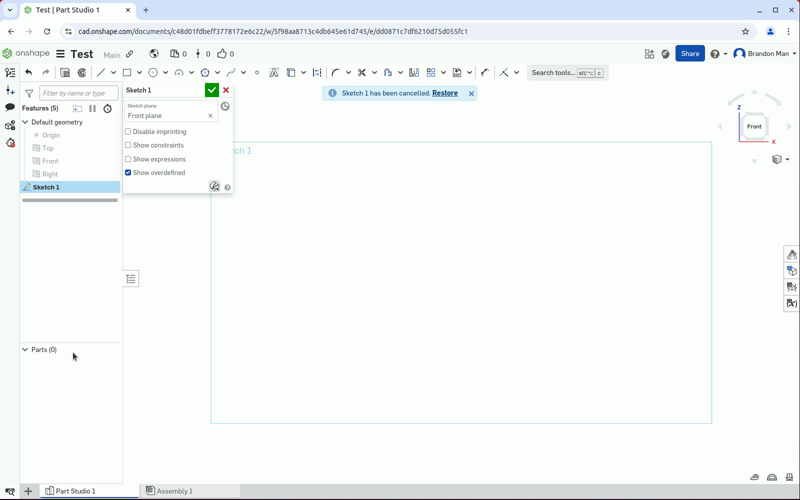
key(l)
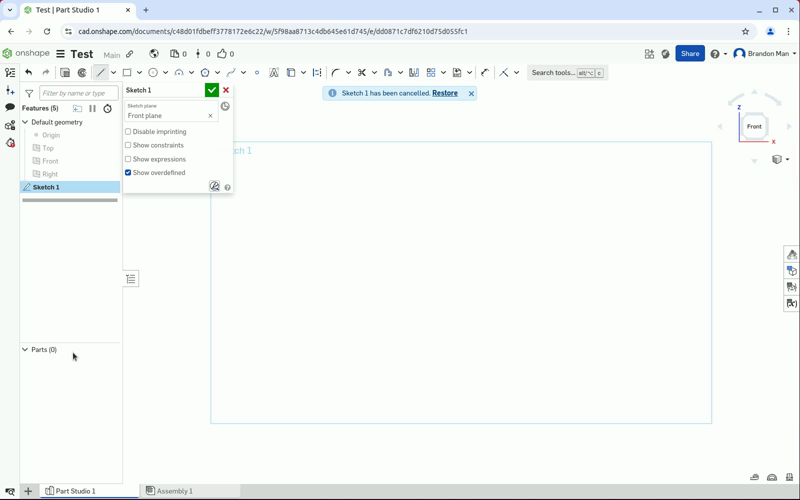
key_down(shift)
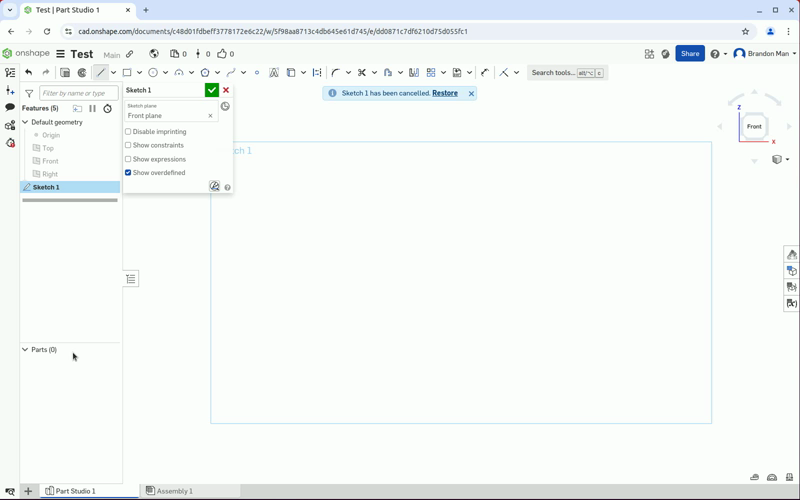
mouse_move(364, 313)
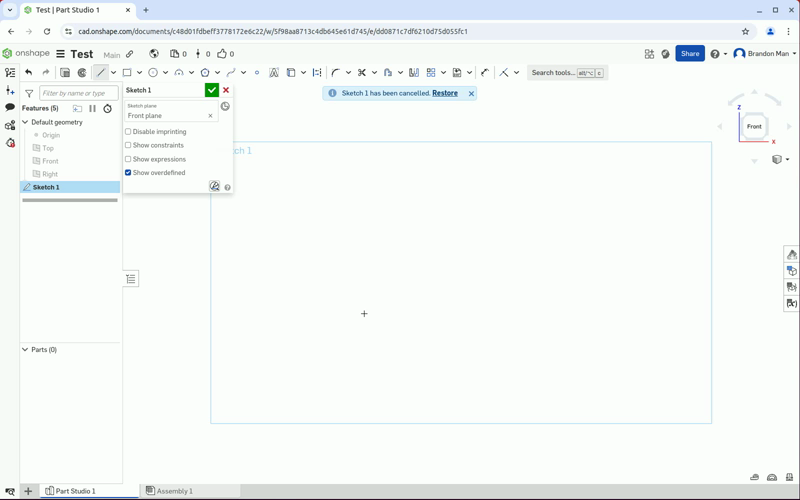
click(364, 313)
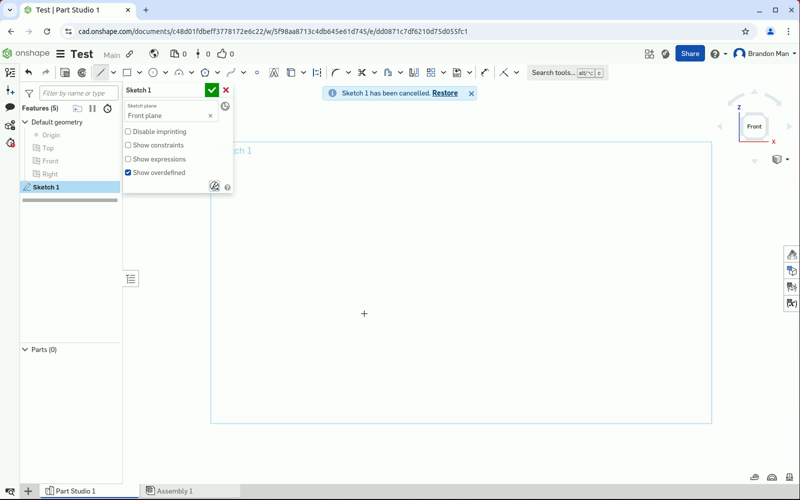
key_up(shift)
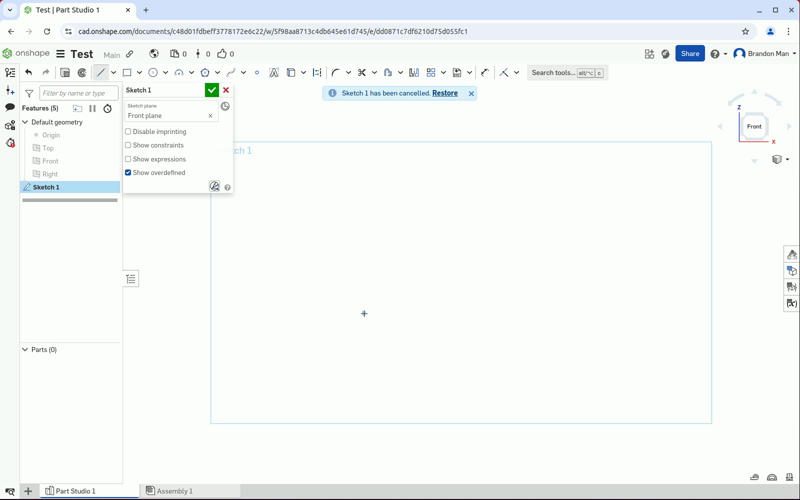
key_down(shift)
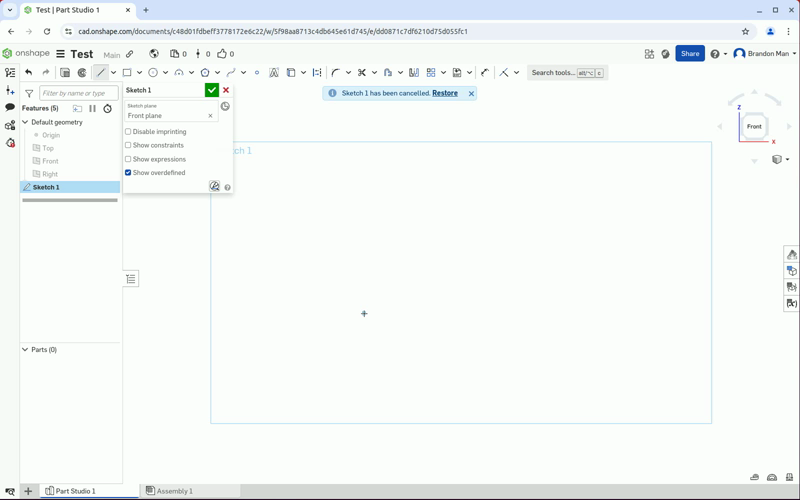
mouse_move(477, 313)
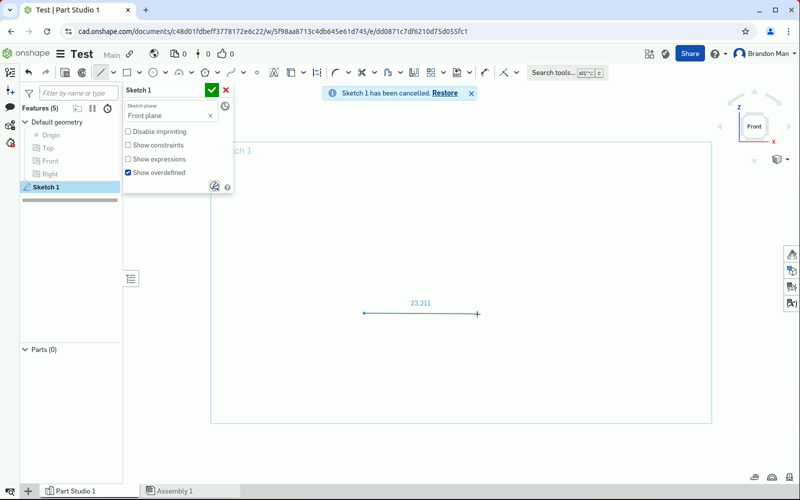
click(477, 313)
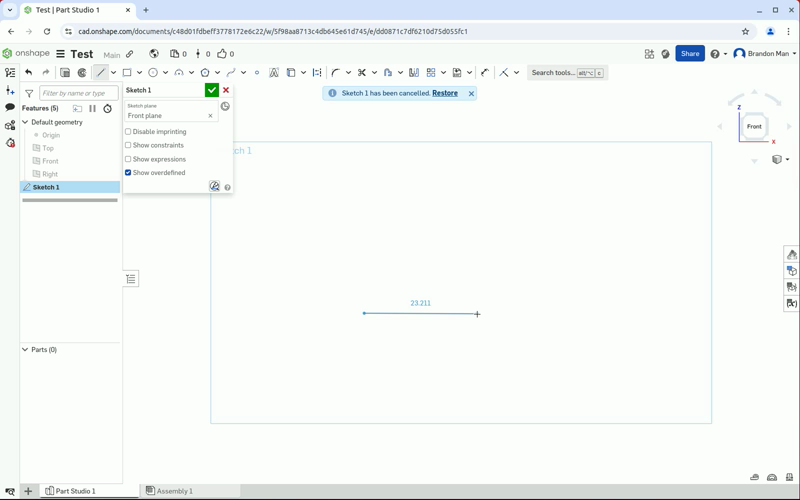
key_up(shift)
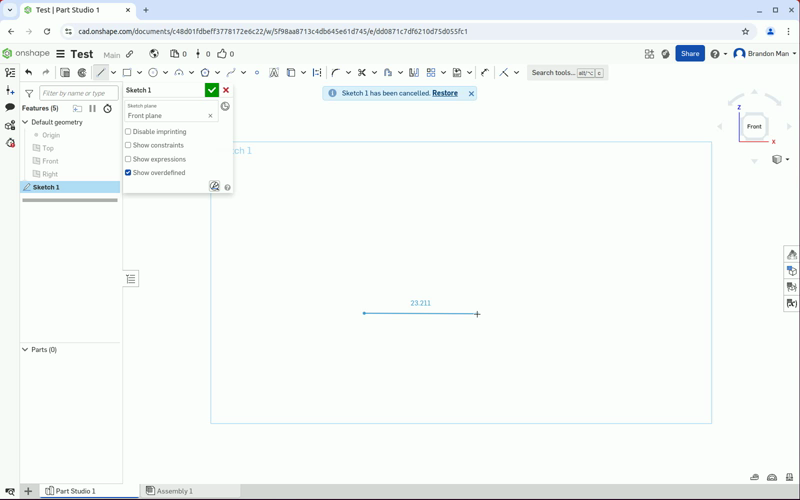
key_down(shift)
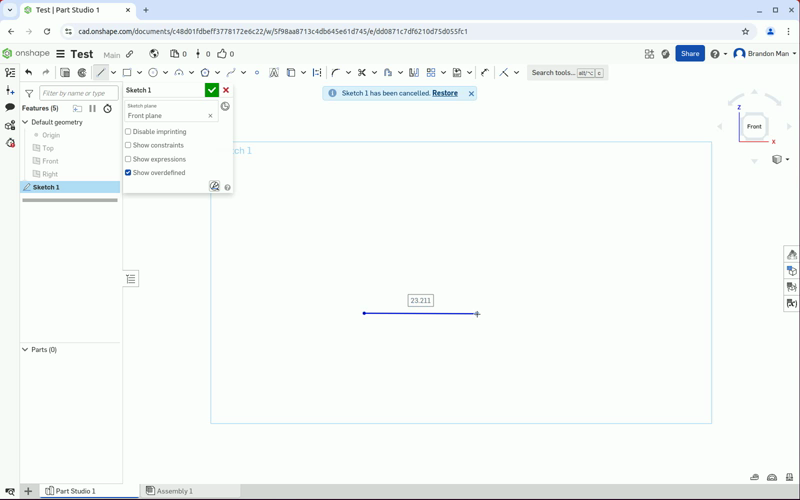
mouse_move(507, 313)
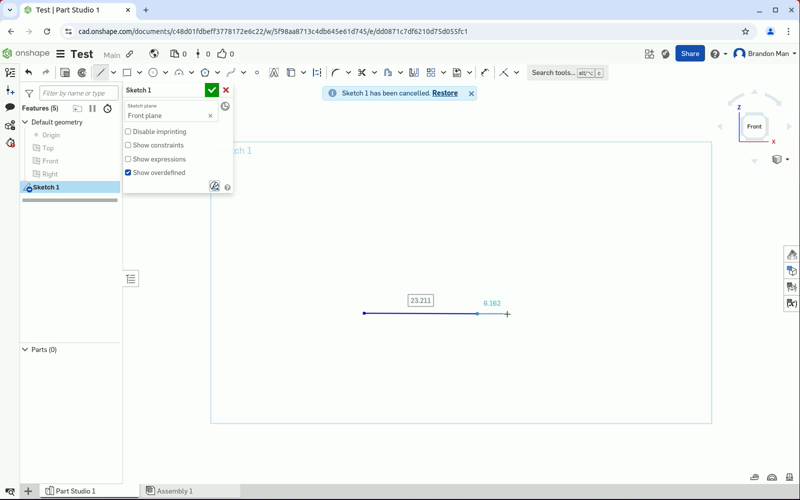
mouse_move(477, 294)
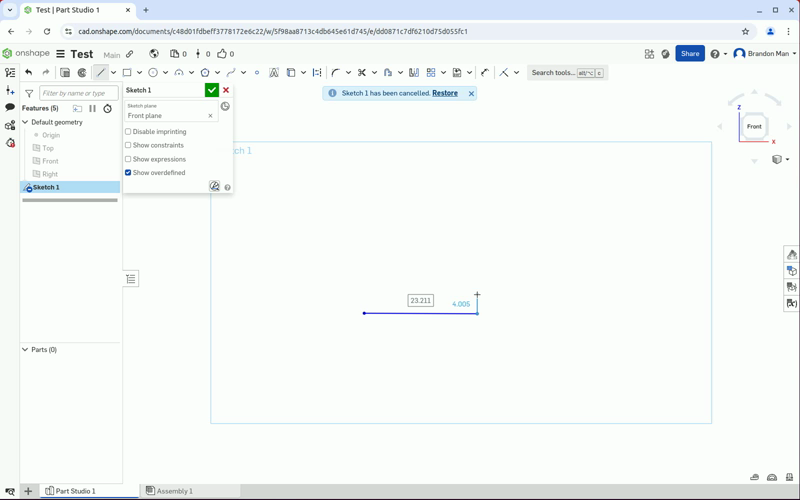
click(477, 294)
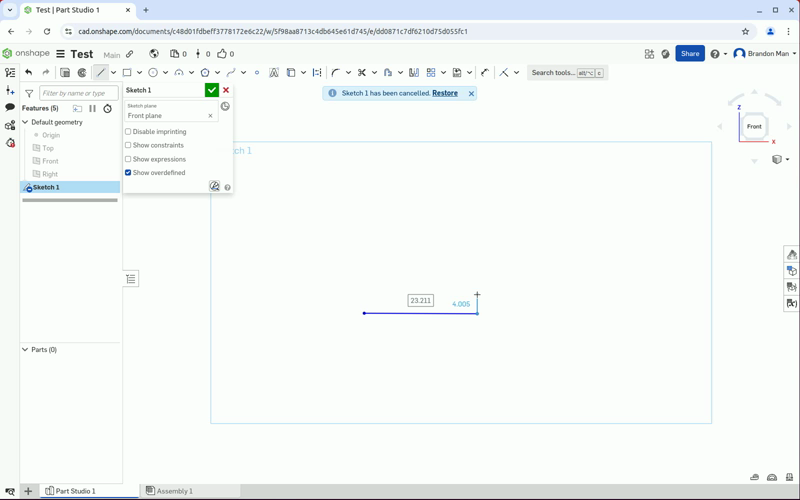
key_up(shift)
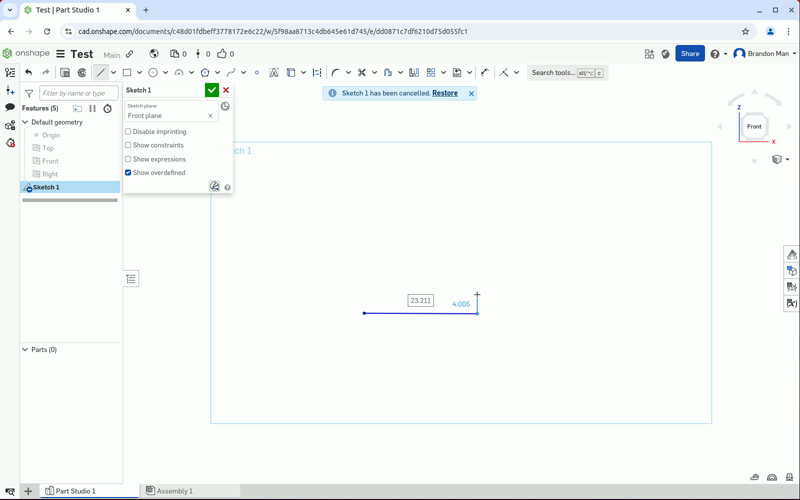
key_down(shift)
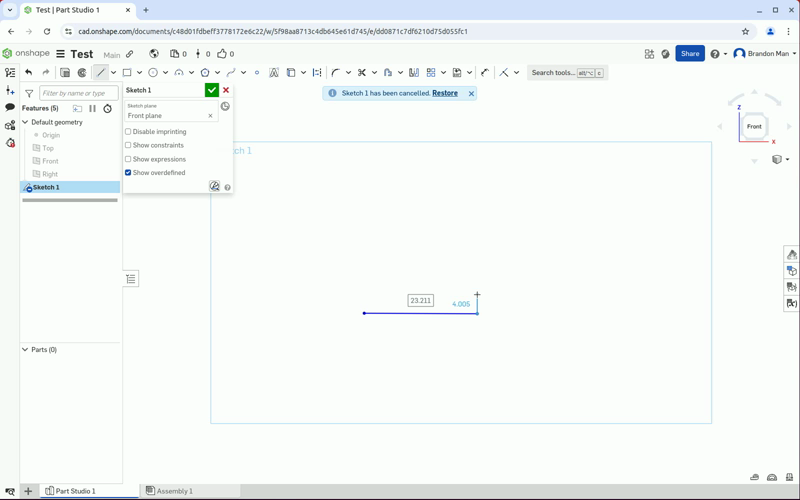
mouse_move(402, 275)
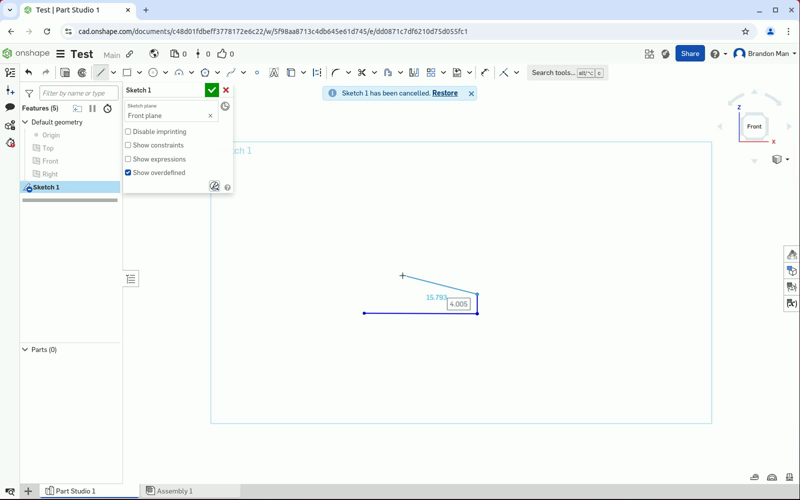
click(402, 275)
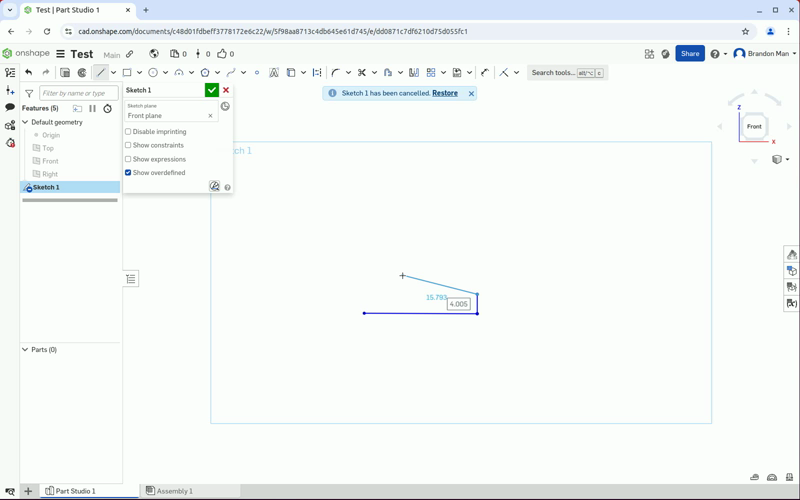
key_up(shift)
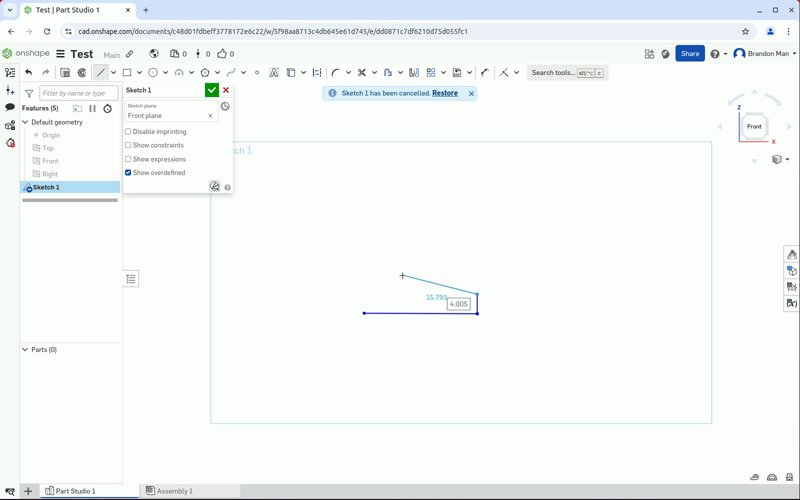
key_down(shift)
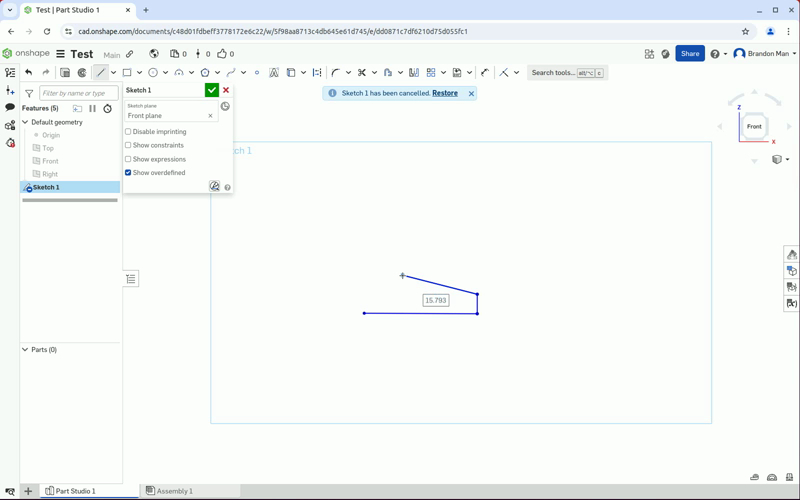
mouse_move(432, 275)
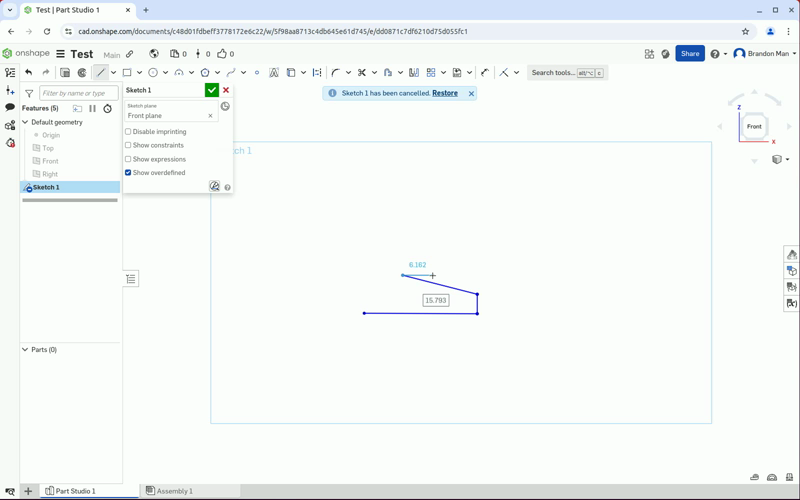
mouse_move(402, 256)
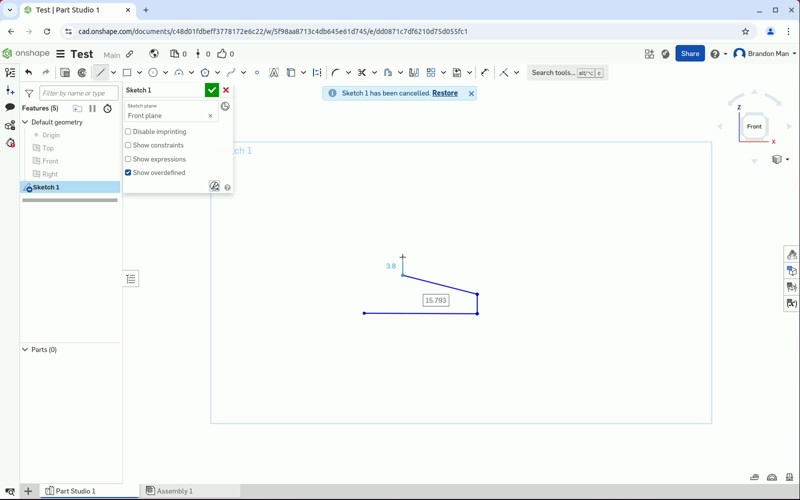
click(402, 256)
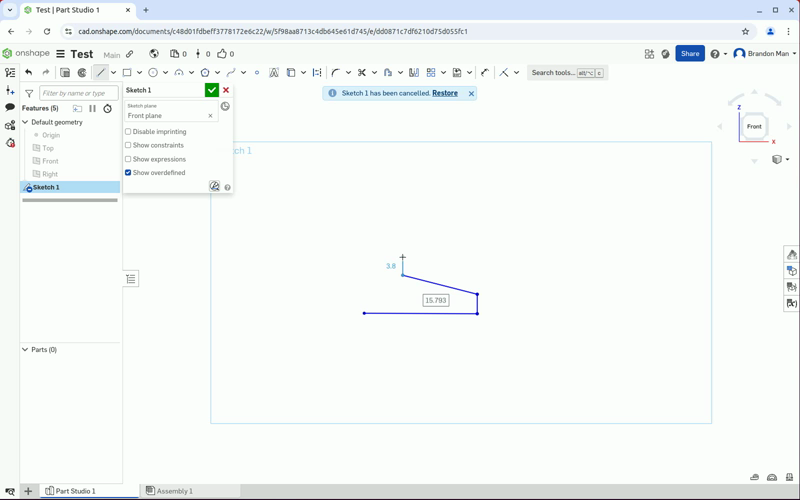
key_up(shift)
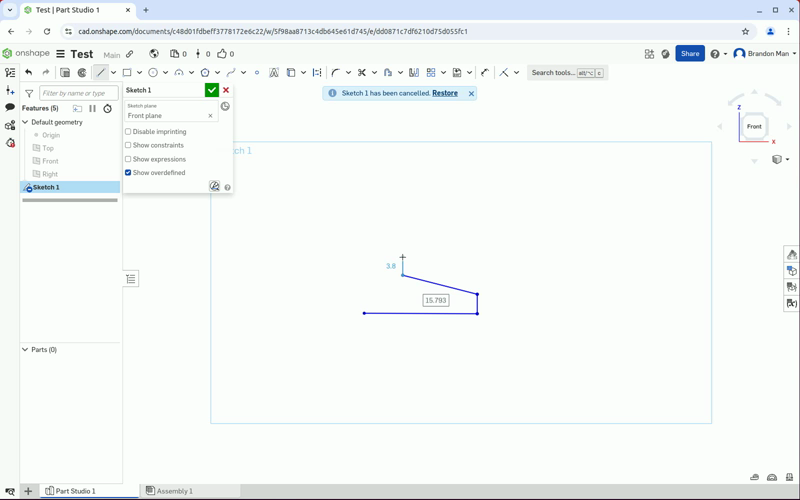
key_down(shift)
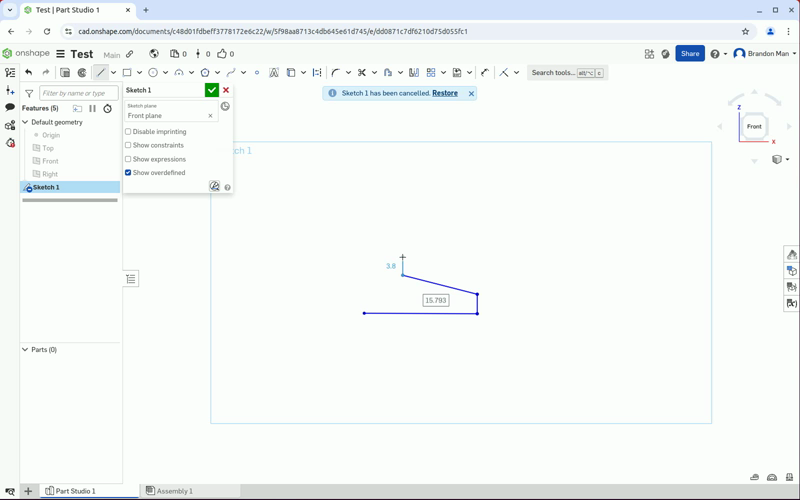
mouse_move(432, 256)
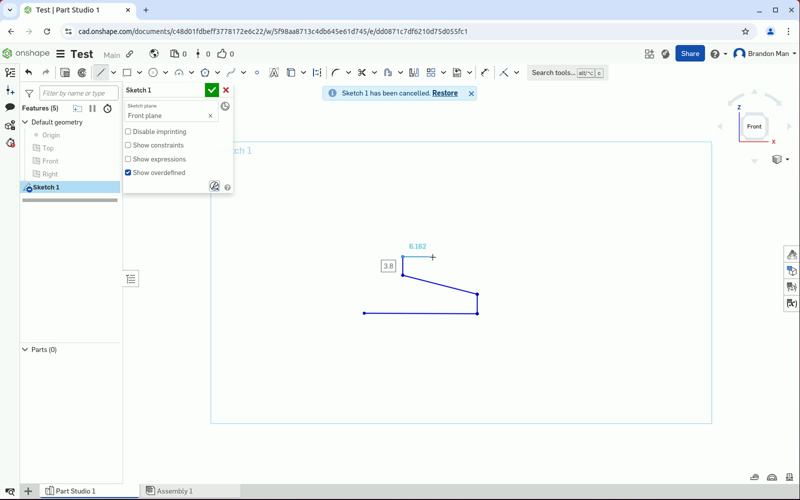
mouse_move(364, 256)
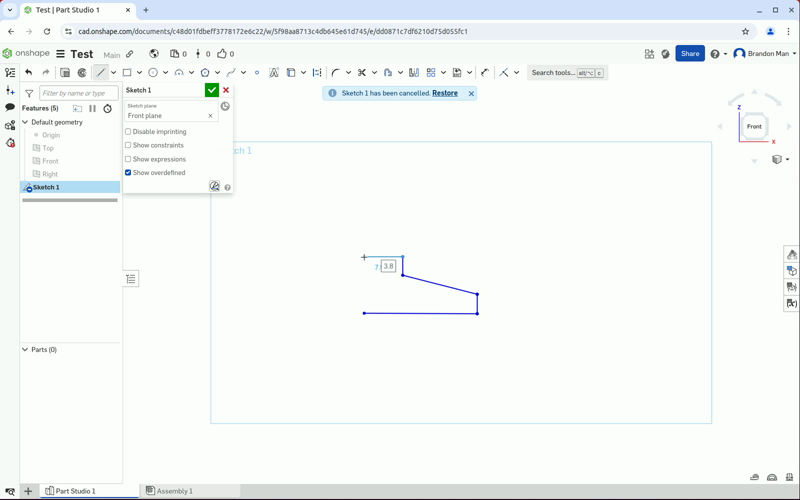
click(364, 256)
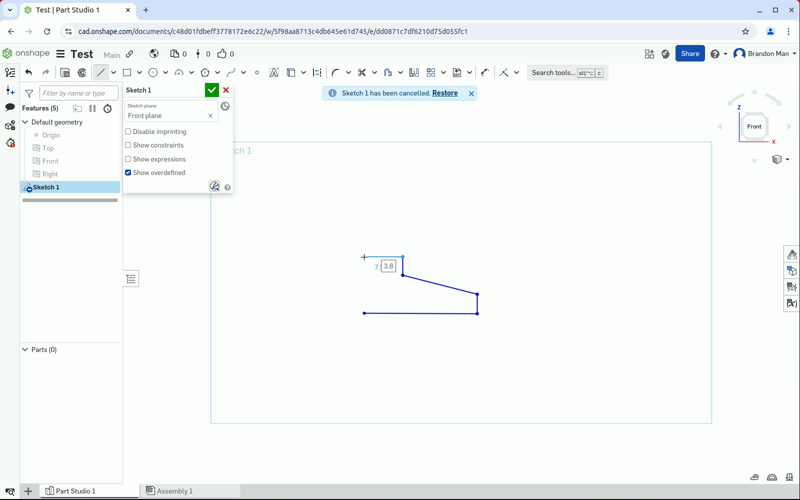
key_up(shift)
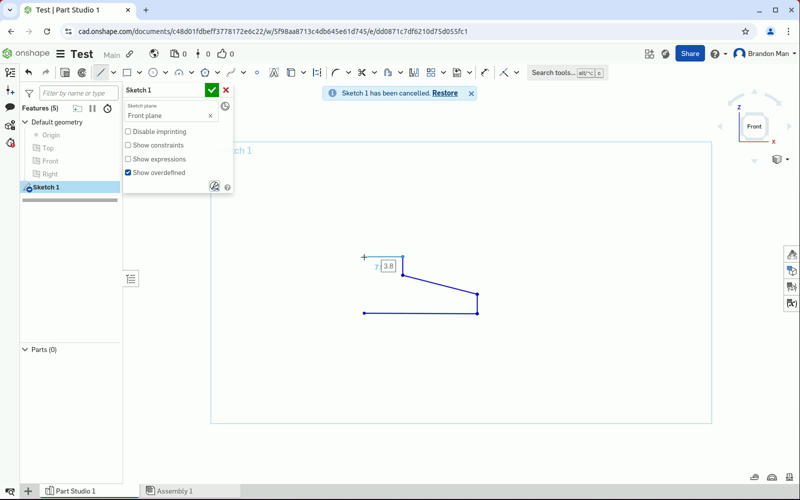
mouse_move(394, 256)
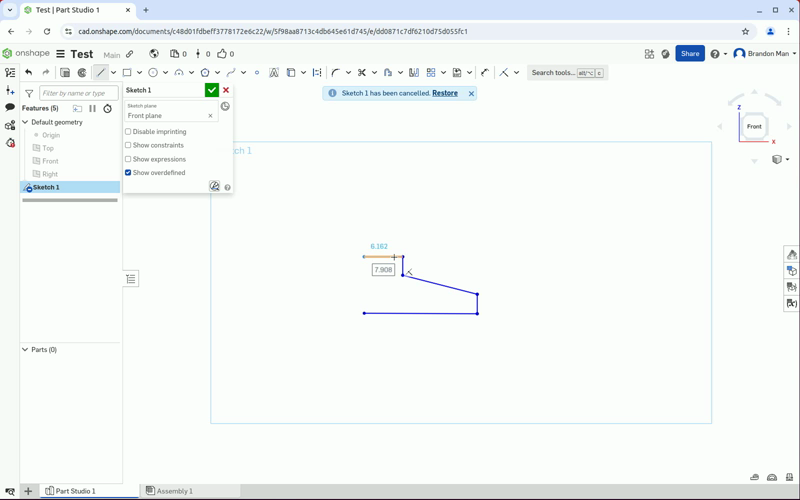
key_down(shift)
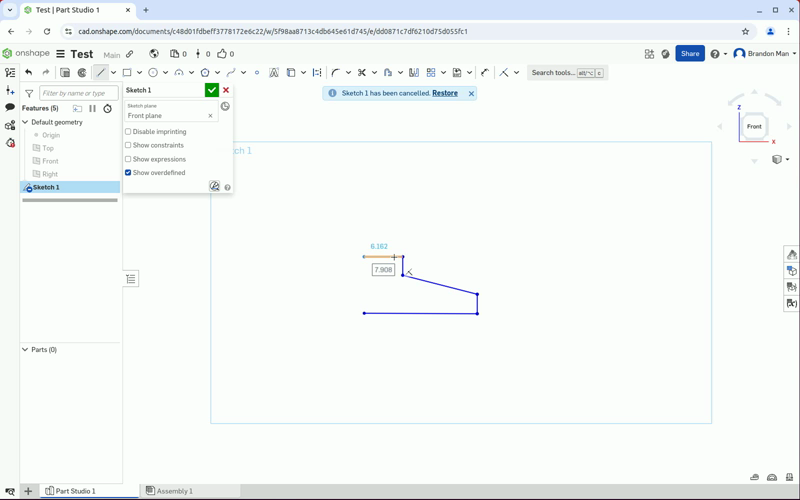
mouse_move(364, 313)
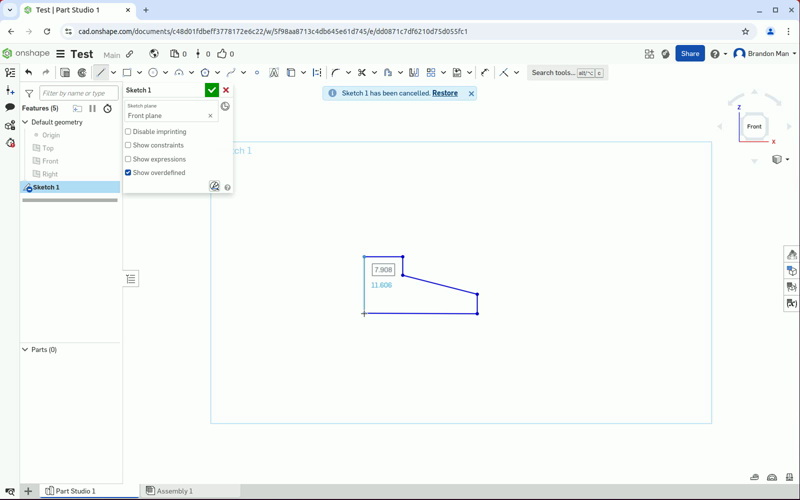
key_up(shift)
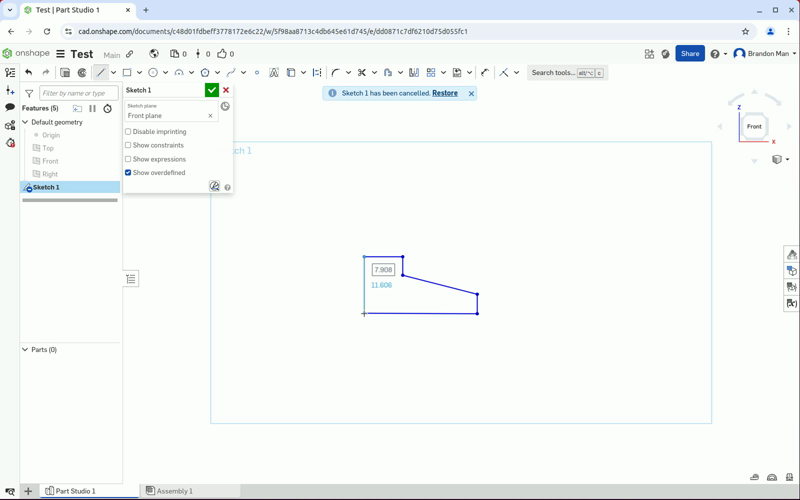
click(364, 313)
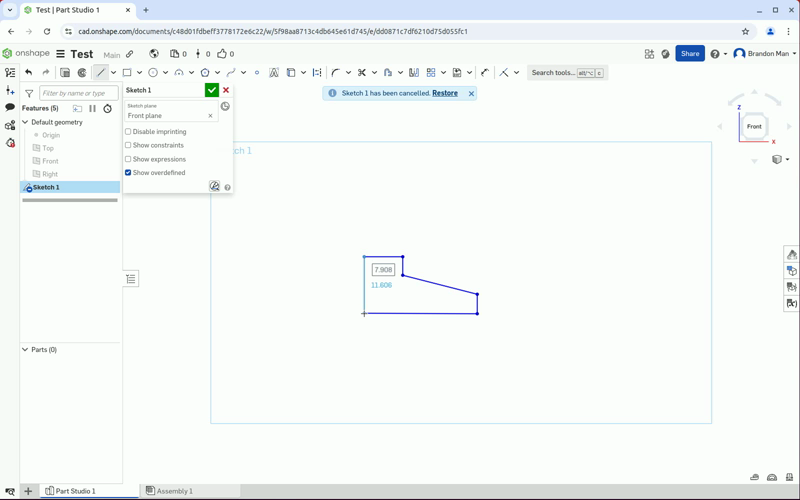
key(esc)
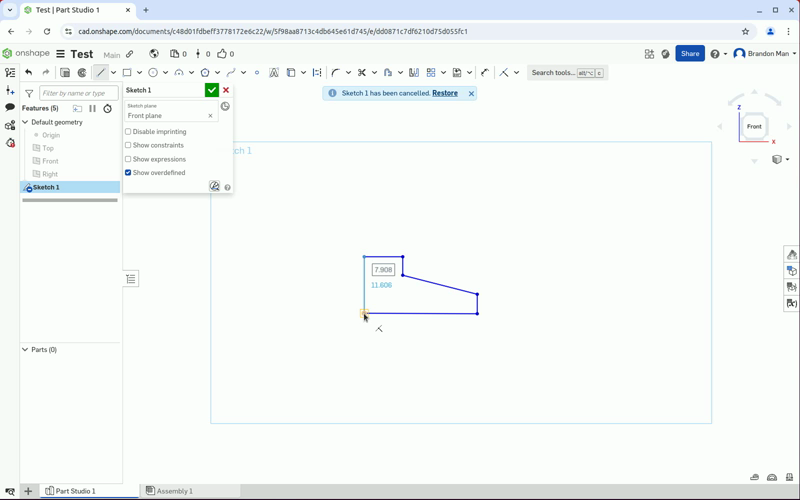
mouse_move(392, 268)
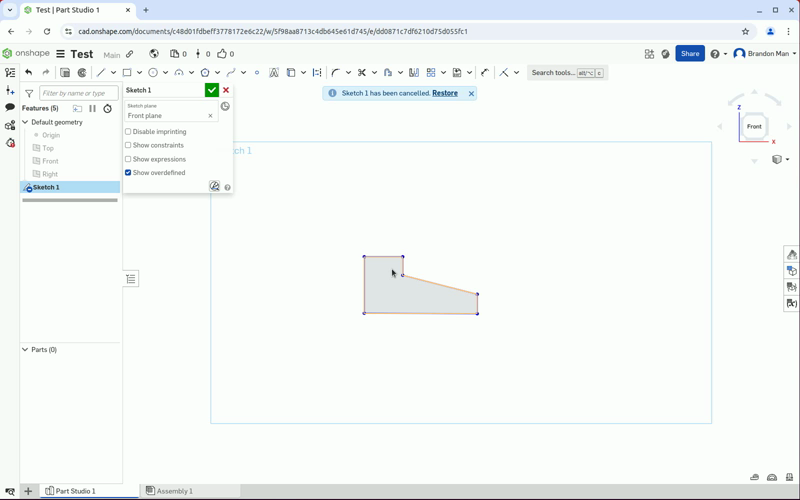
click(392, 268)
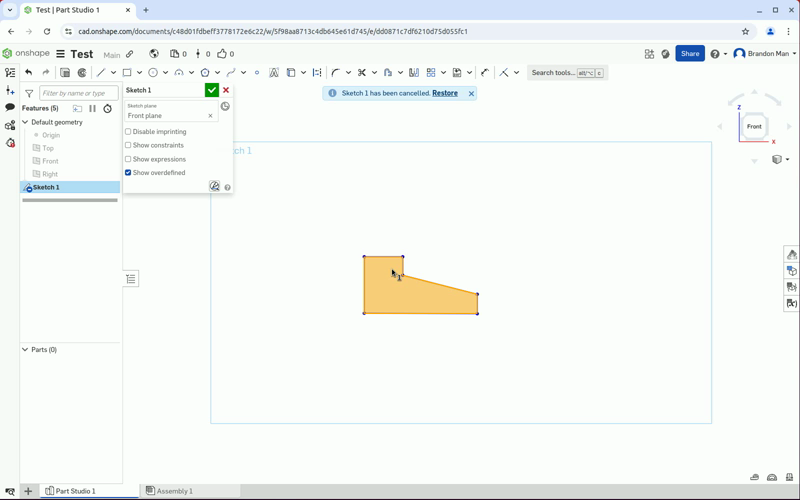
mouse_move(73, 352)
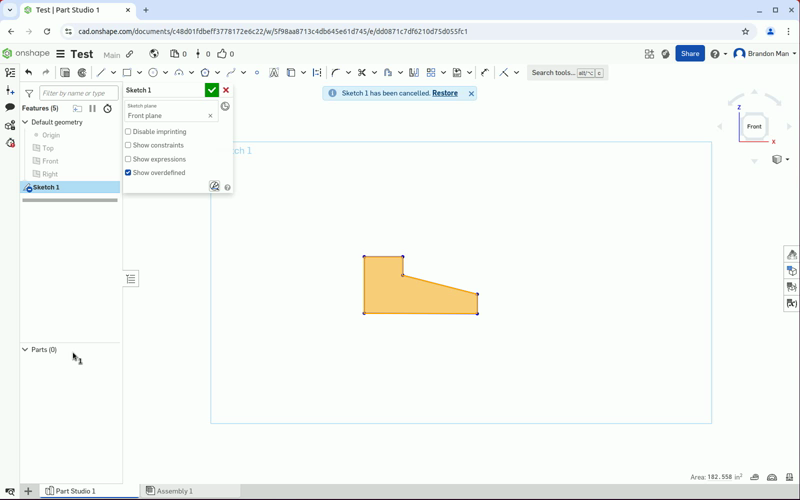
key(shift+y)
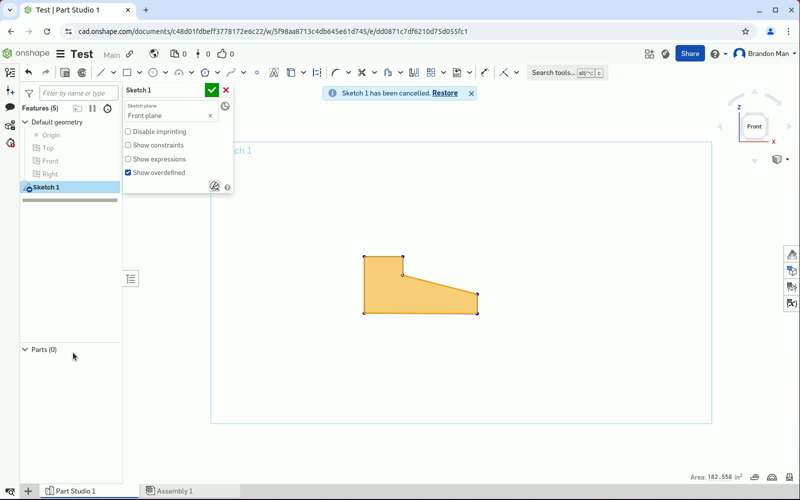
key(shift+e)
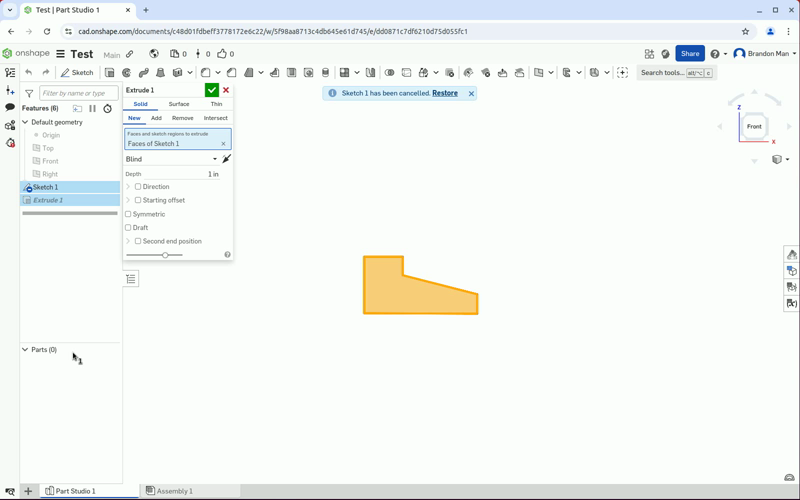
mouse_move(143, 106)
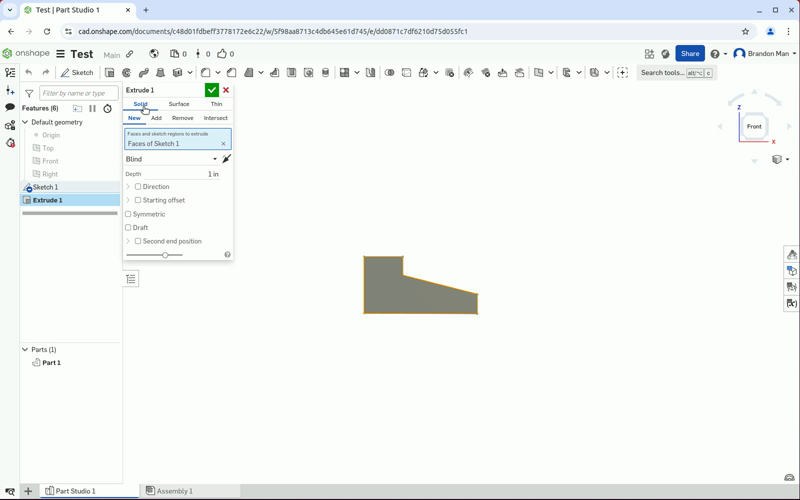
click(143, 106)
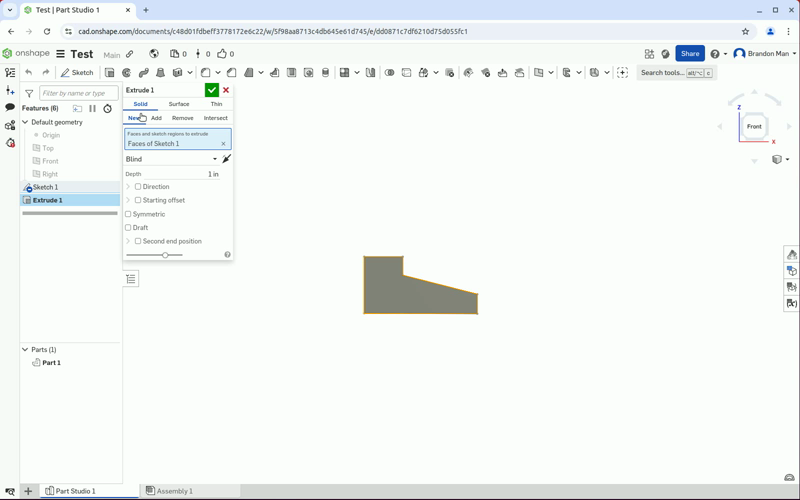
mouse_move(137, 120)
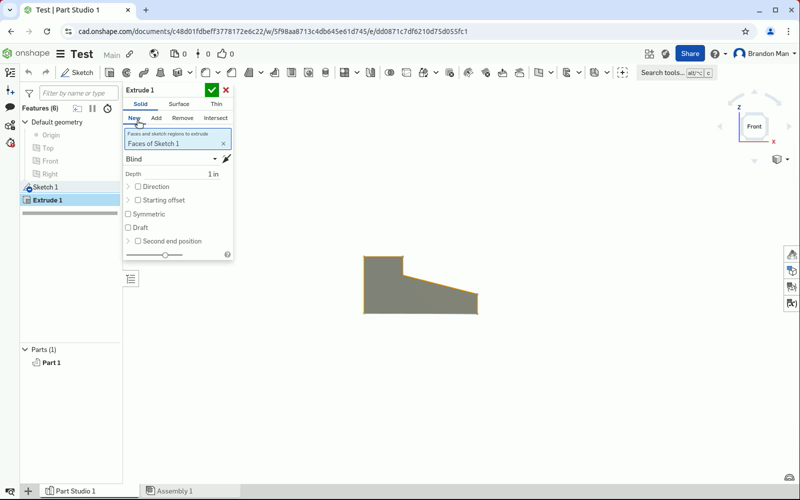
click(137, 120)
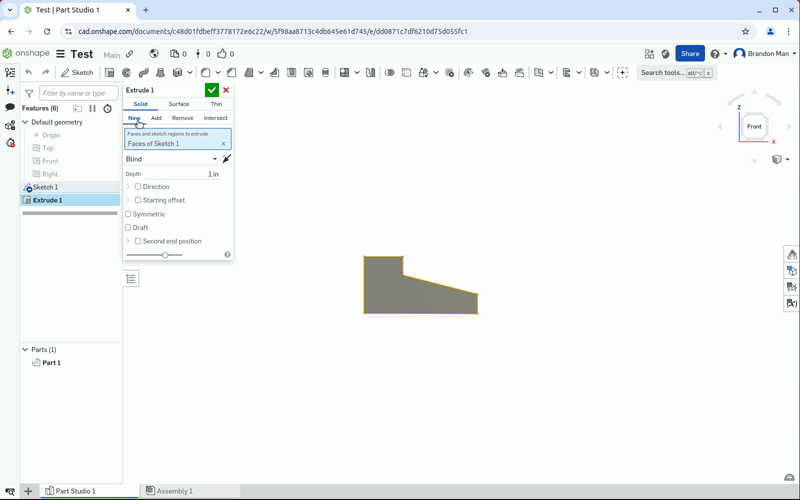
key(tab, 4)
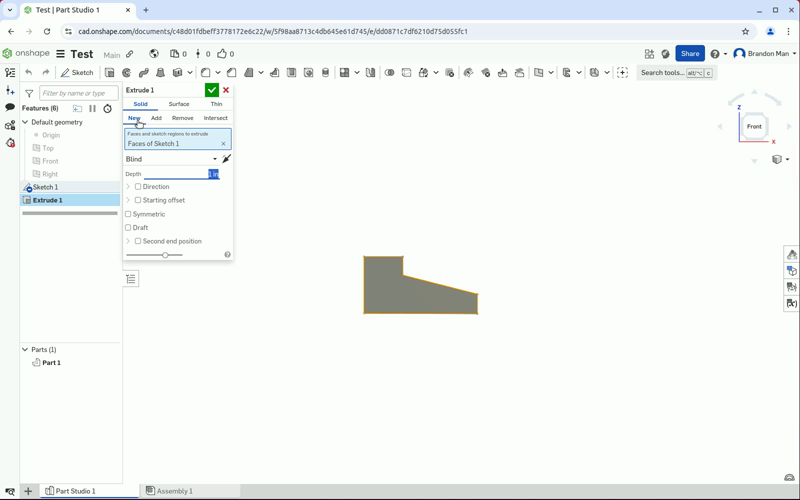
text(23.108)
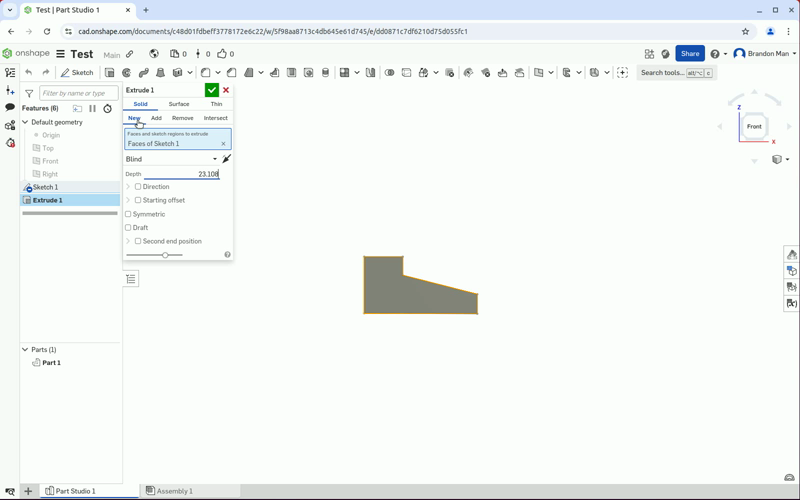
key(enter)
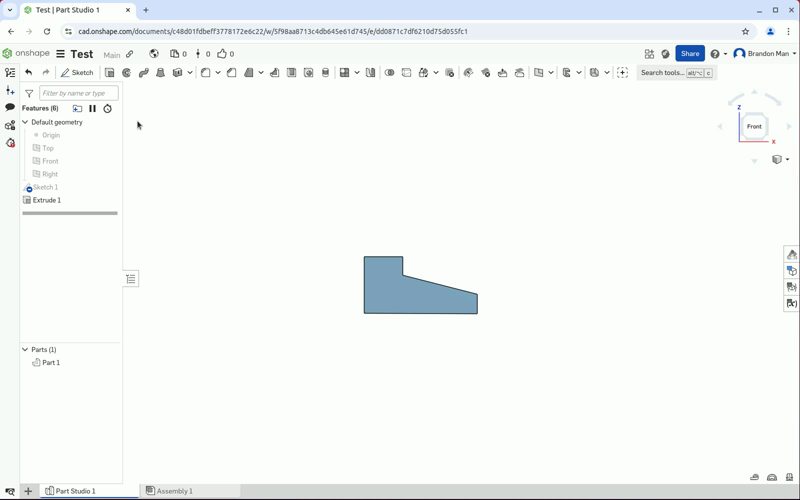
key(shift+h)
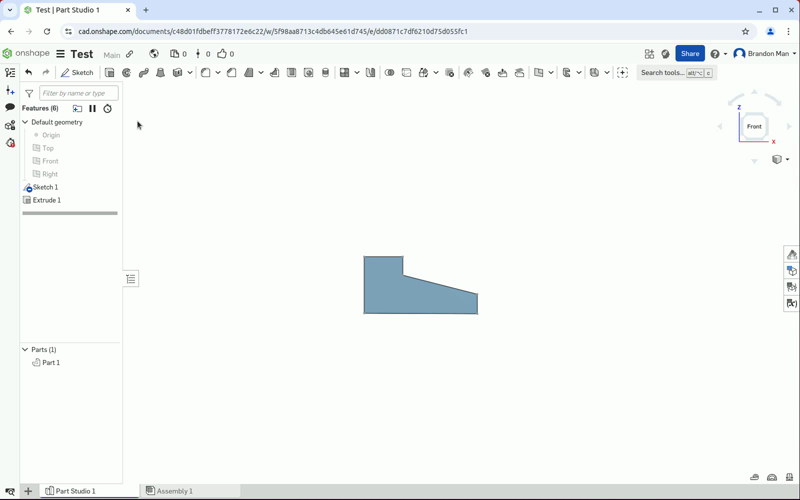
key(shift+h)
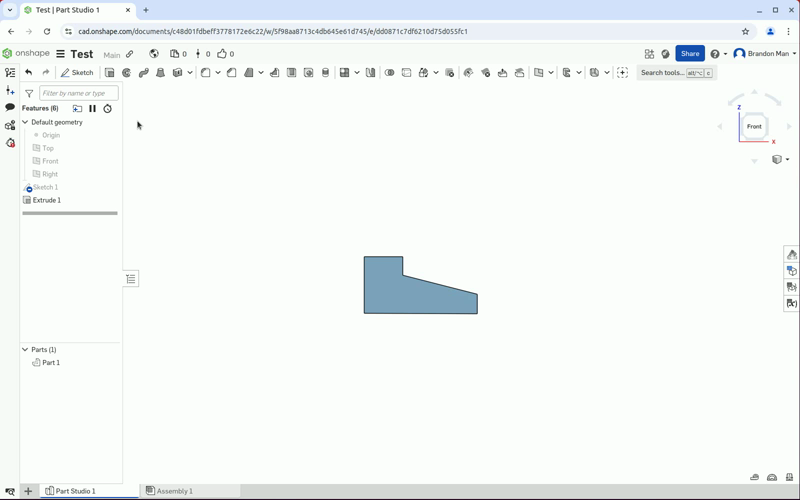
mouse_move(73, 189)
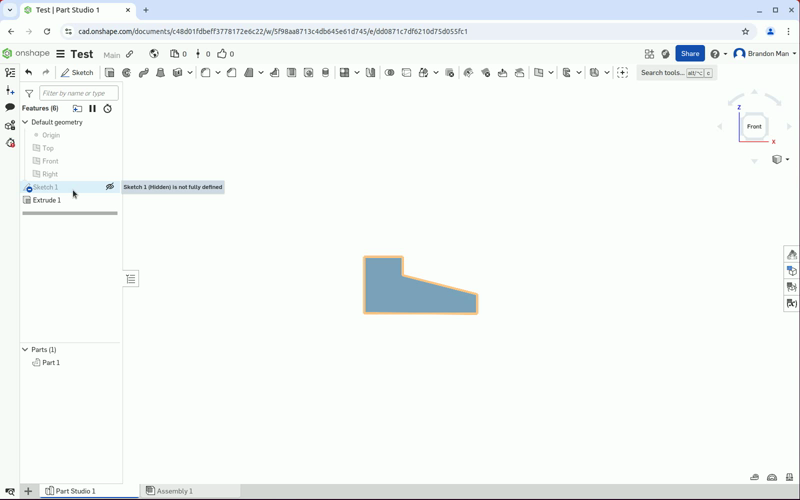
click(73, 189)
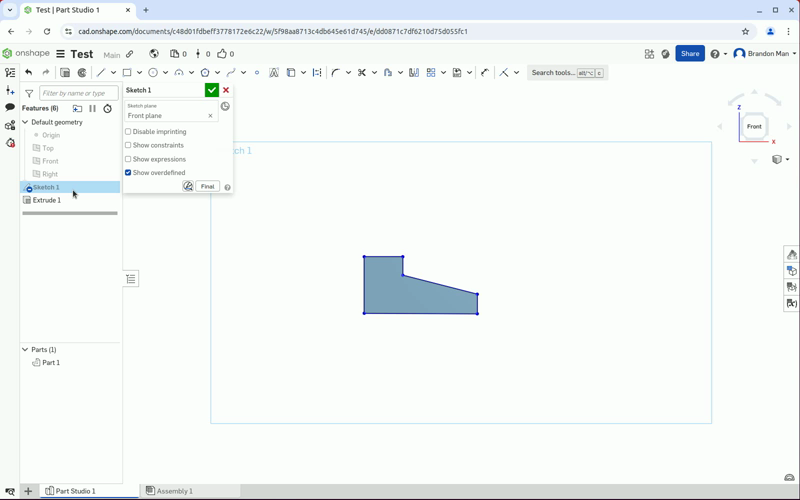
mouse_move(229, 92)
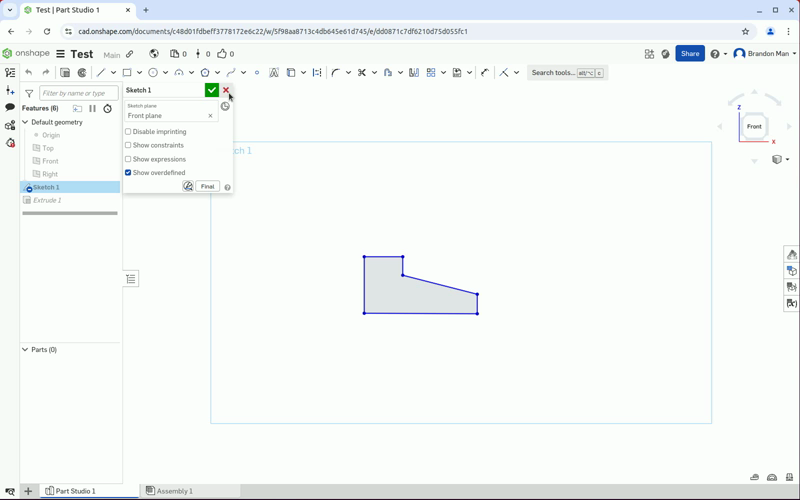
click(229, 92)
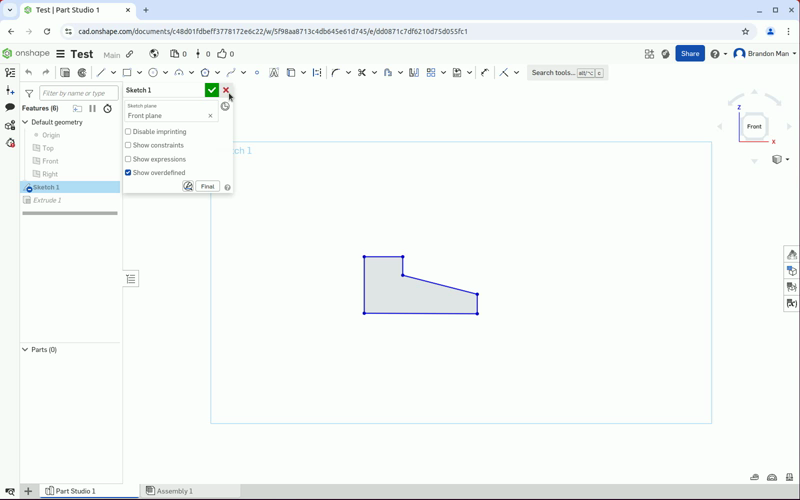
key(shift+s)
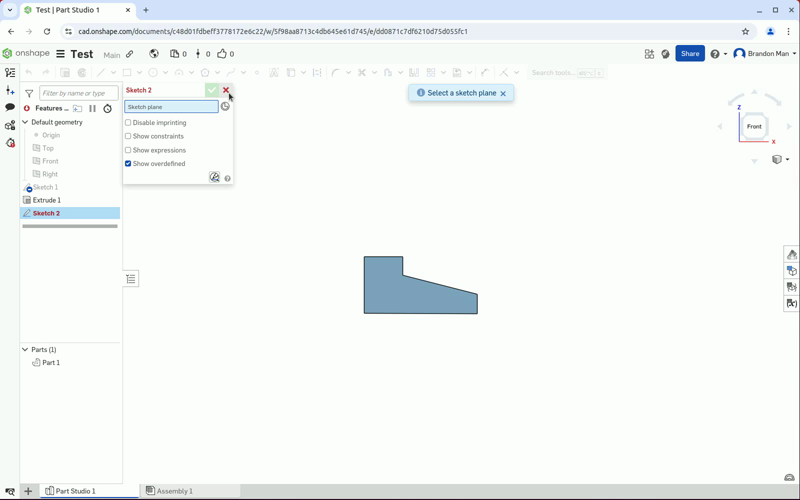
mouse_move(73, 163)
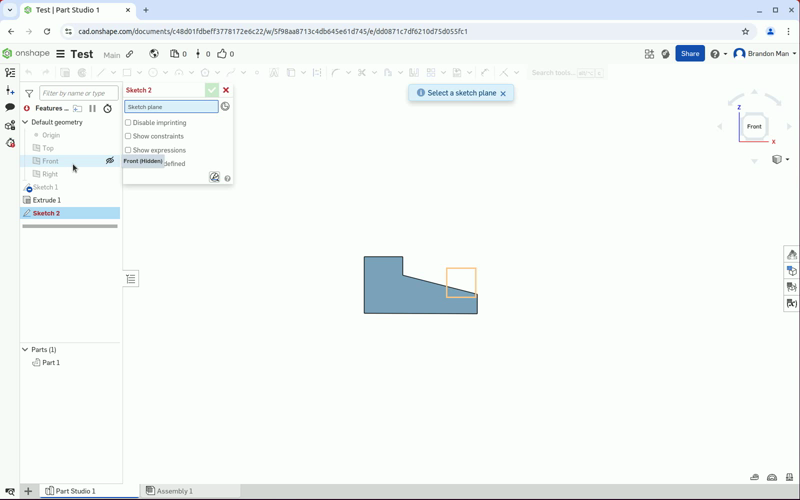
click(73, 163)
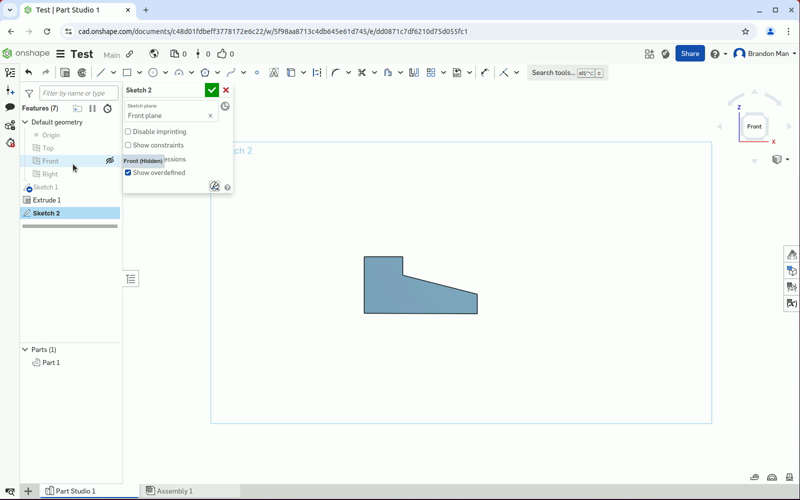
mouse_move(73, 352)
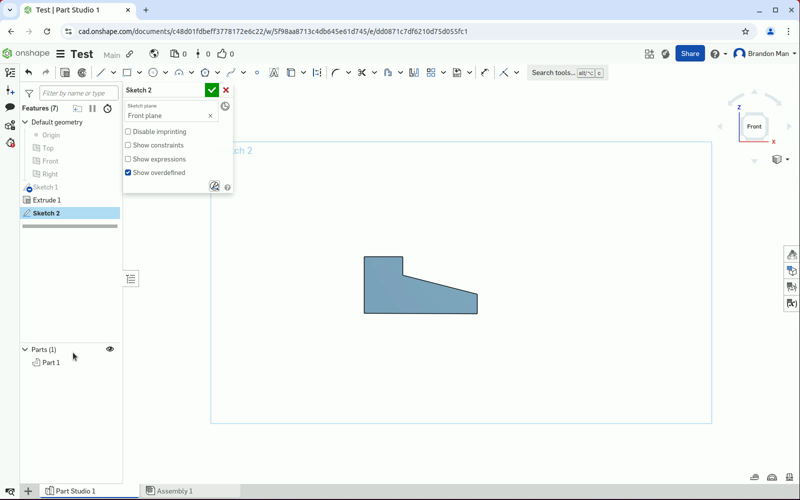
key(y)
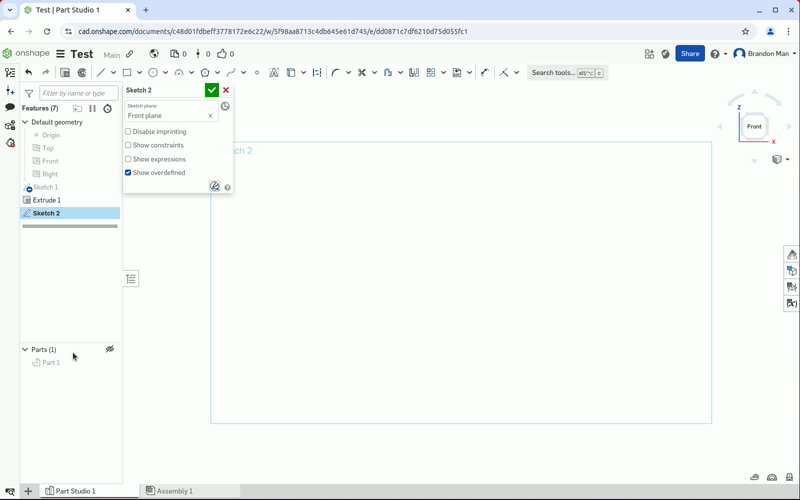
key(l)
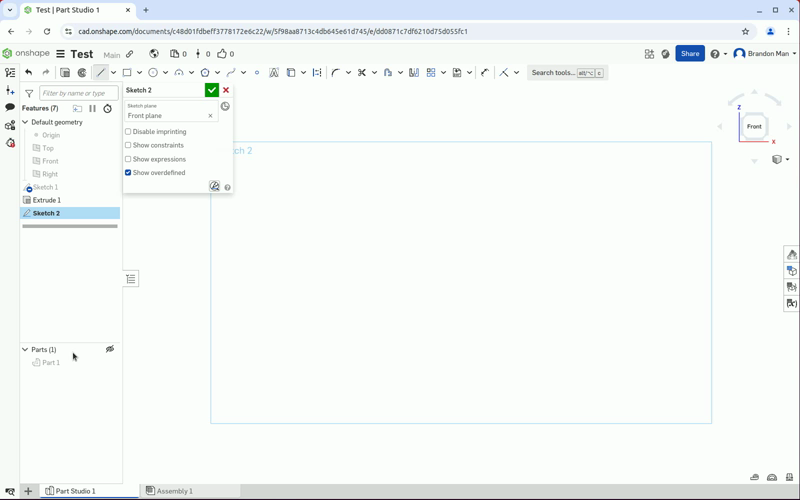
key_down(shift)
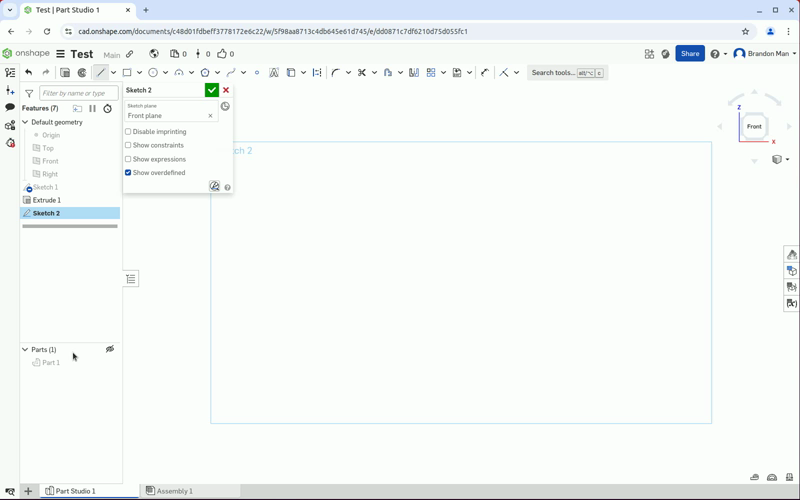
mouse_move(364, 313)
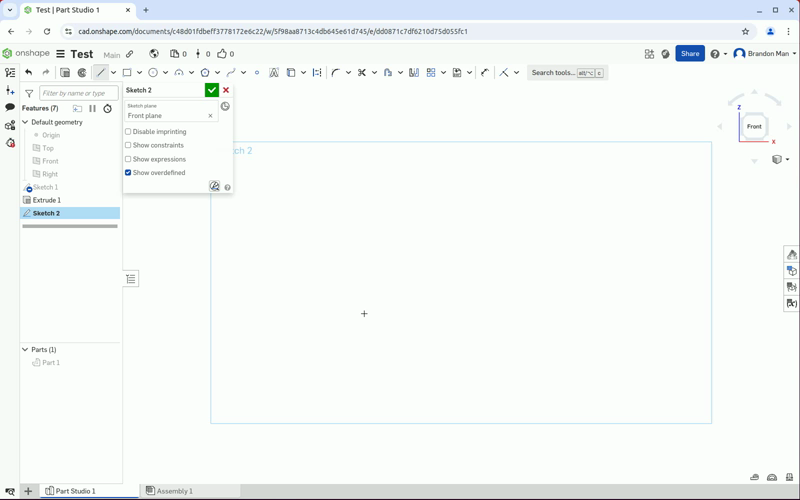
click(364, 313)
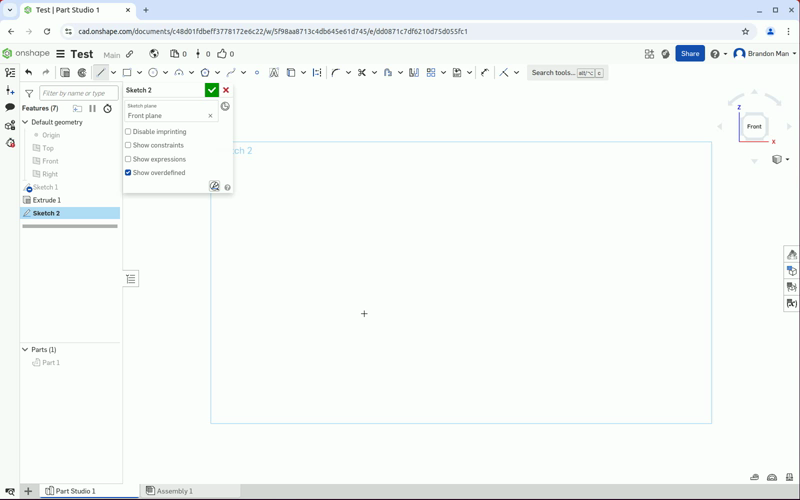
key_up(shift)
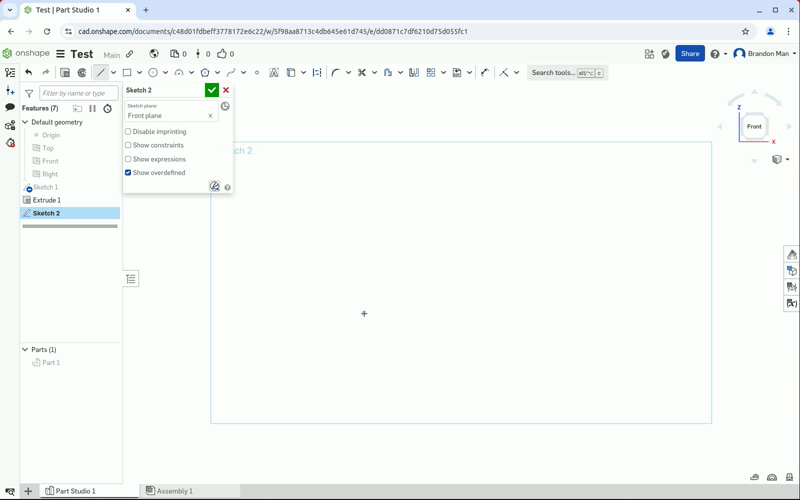
key_down(shift)
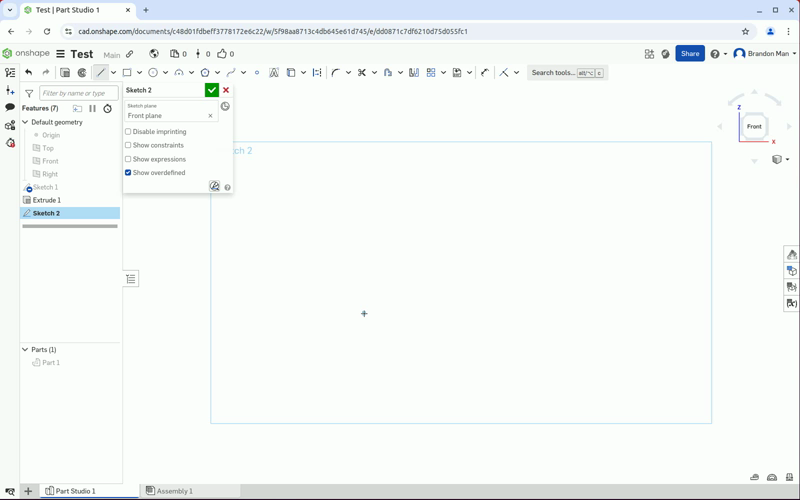
mouse_move(477, 313)
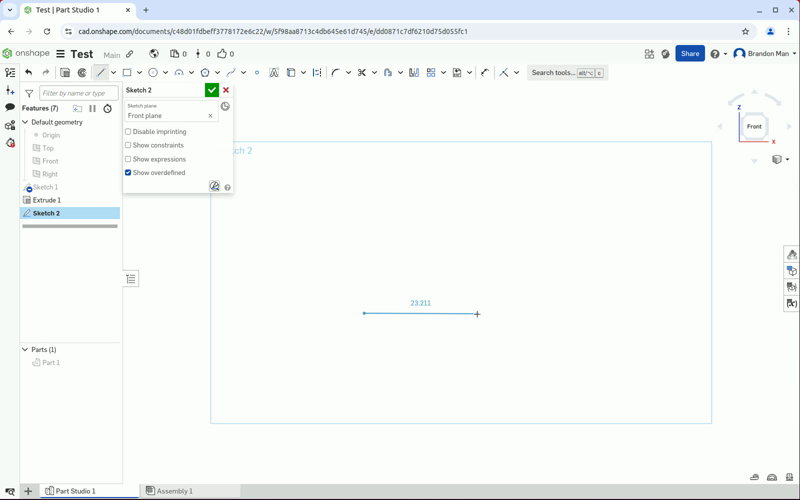
click(477, 313)
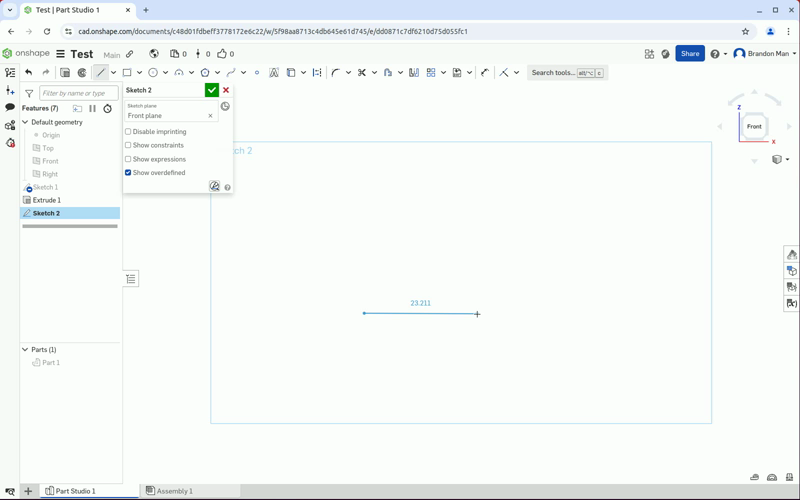
key_up(shift)
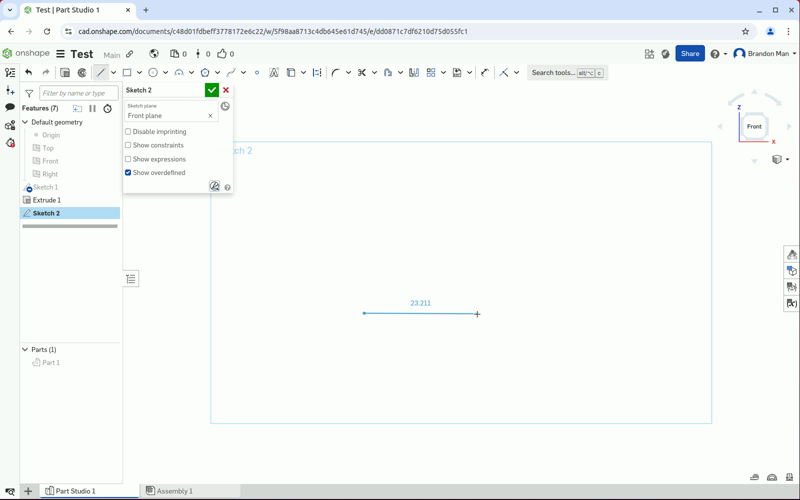
key_down(shift)
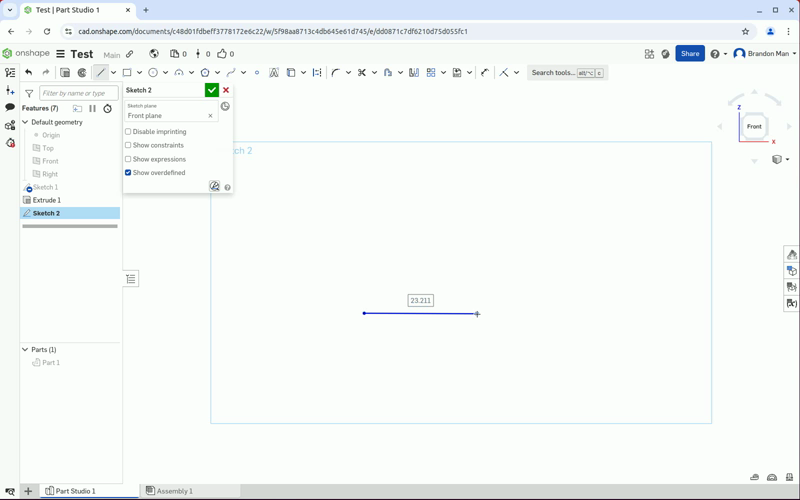
mouse_move(507, 313)
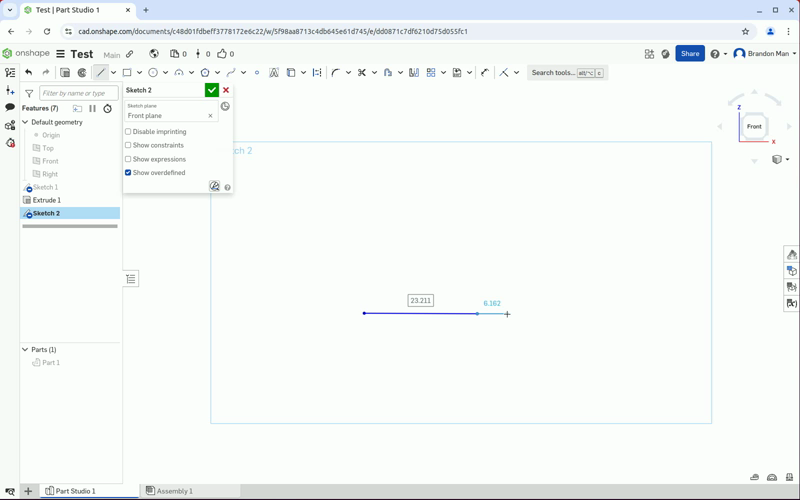
mouse_move(477, 294)
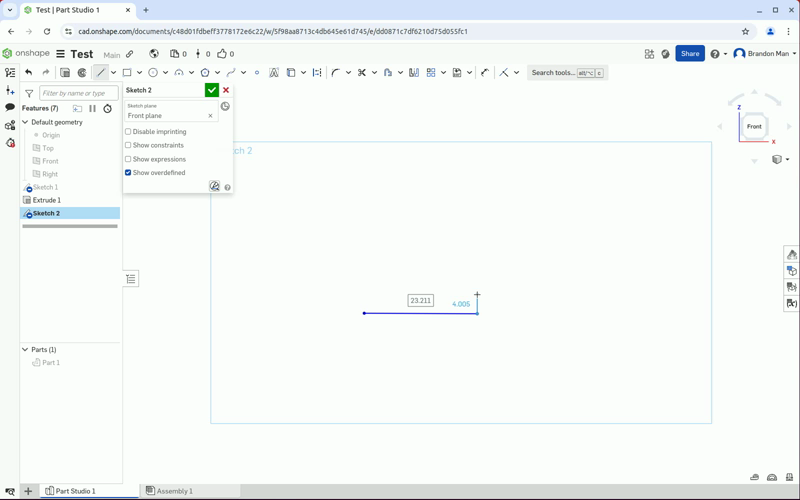
click(477, 294)
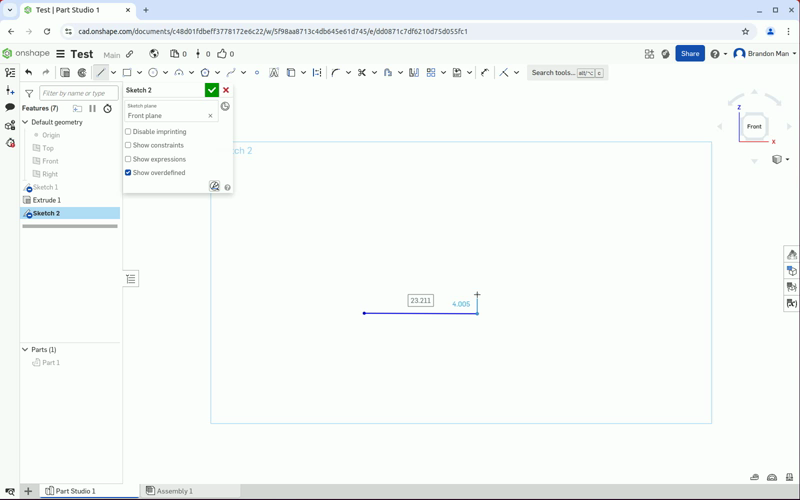
key_up(shift)
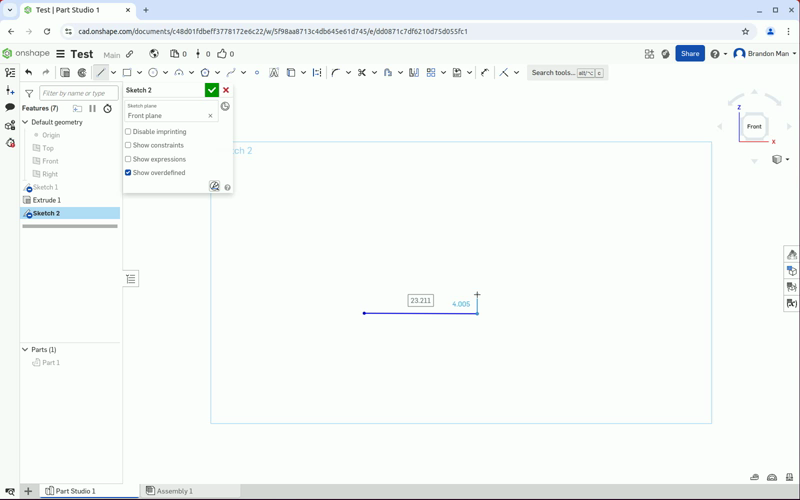
key_down(shift)
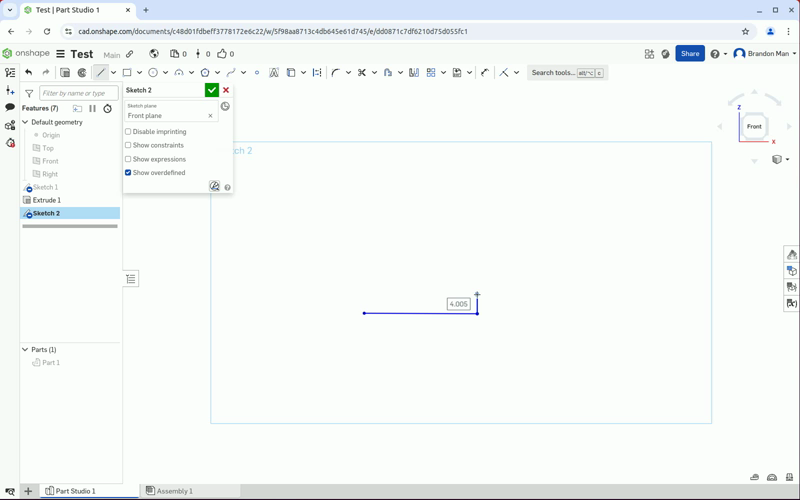
mouse_move(402, 275)
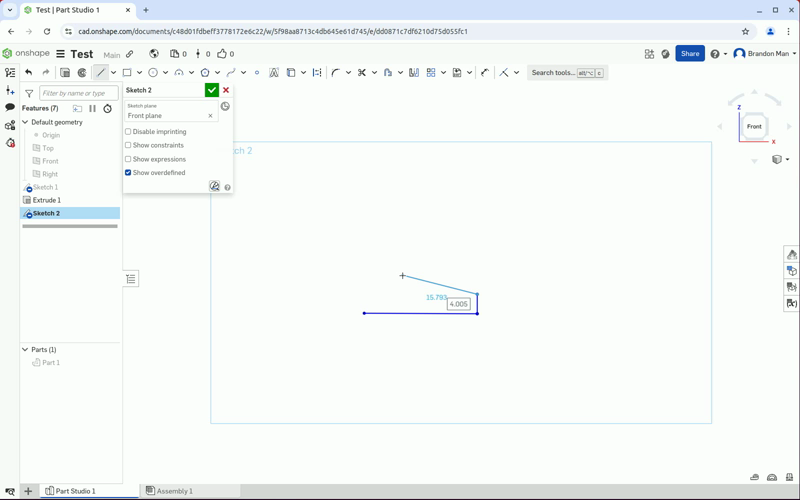
click(402, 275)
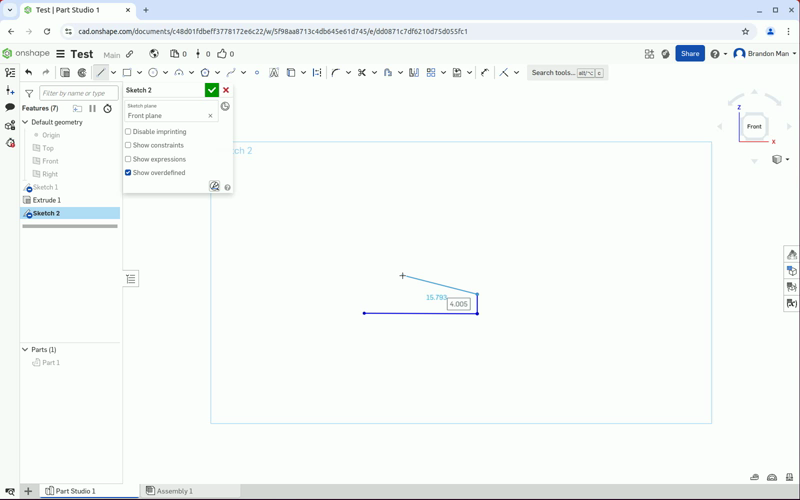
key_up(shift)
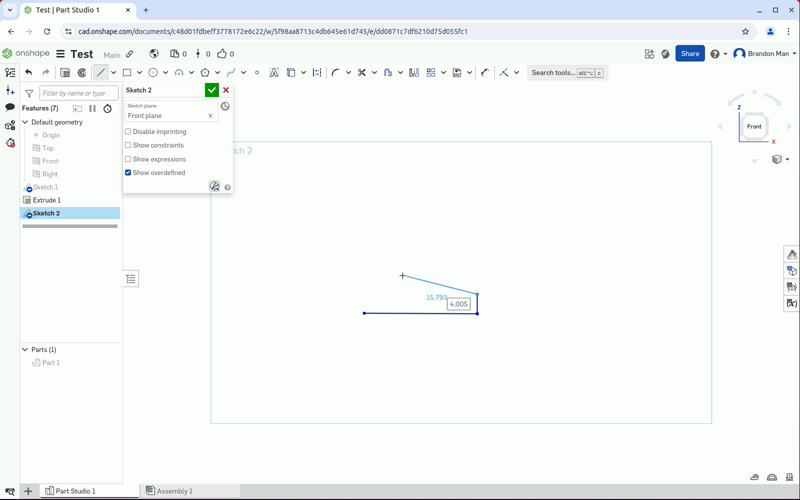
key_down(shift)
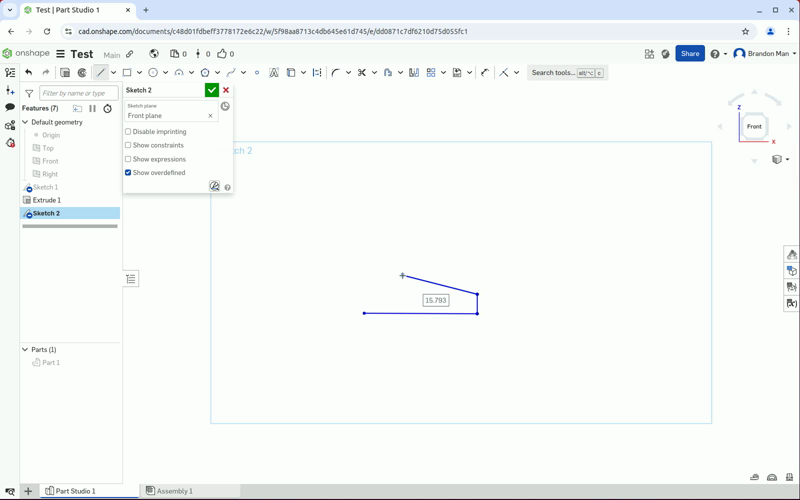
mouse_move(432, 275)
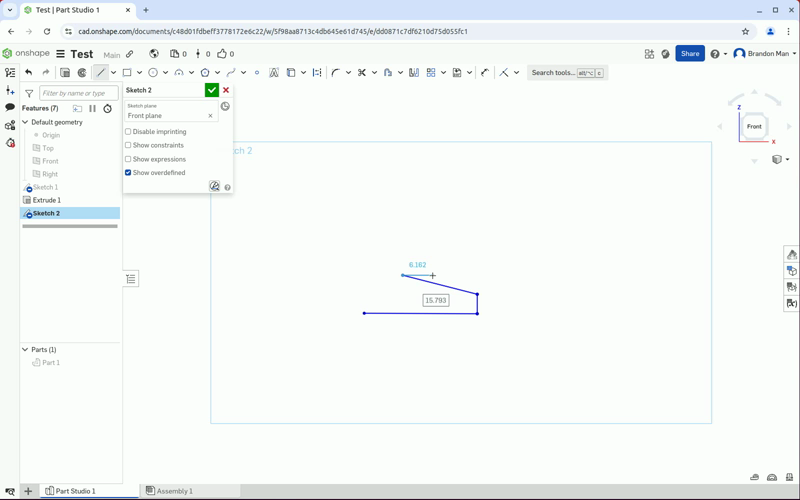
mouse_move(402, 256)
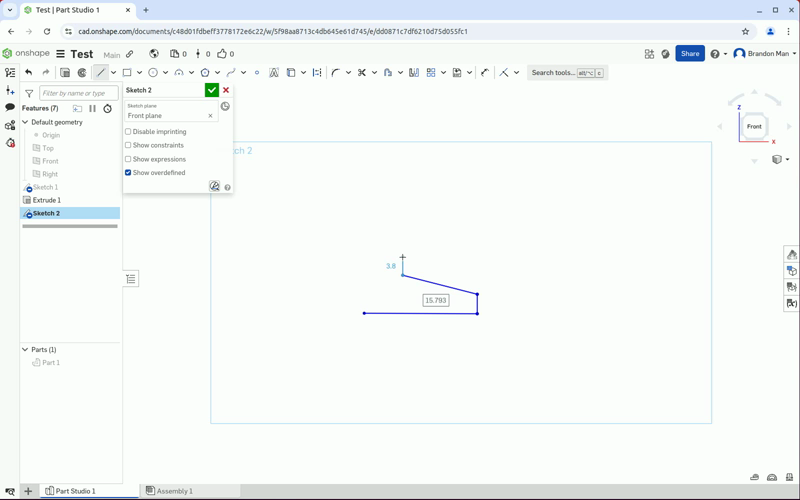
click(402, 256)
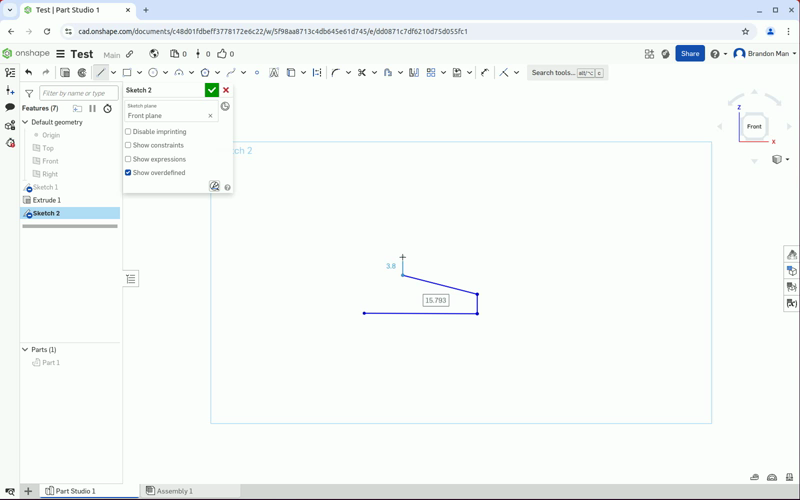
key_up(shift)
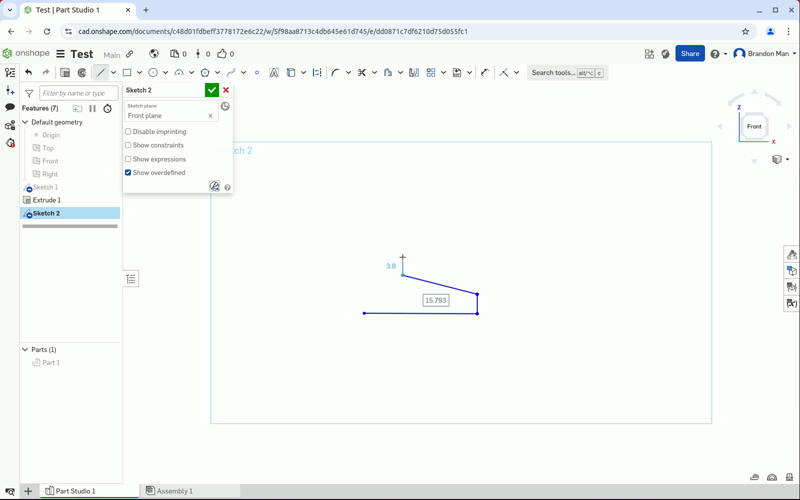
key_down(shift)
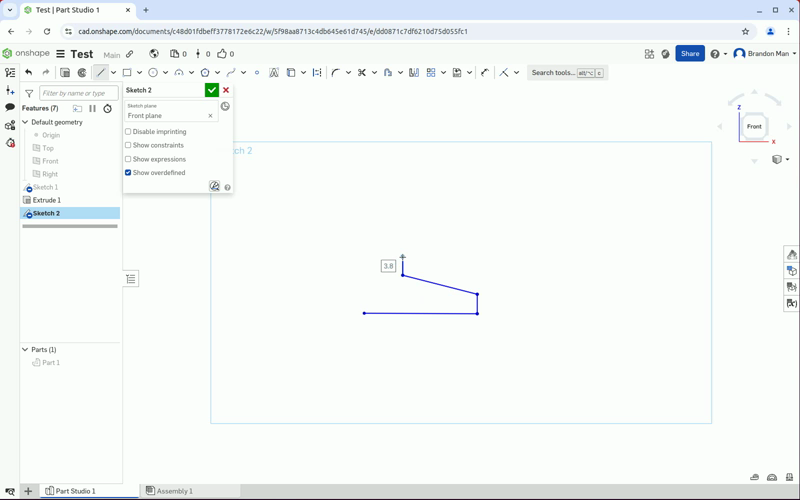
mouse_move(432, 256)
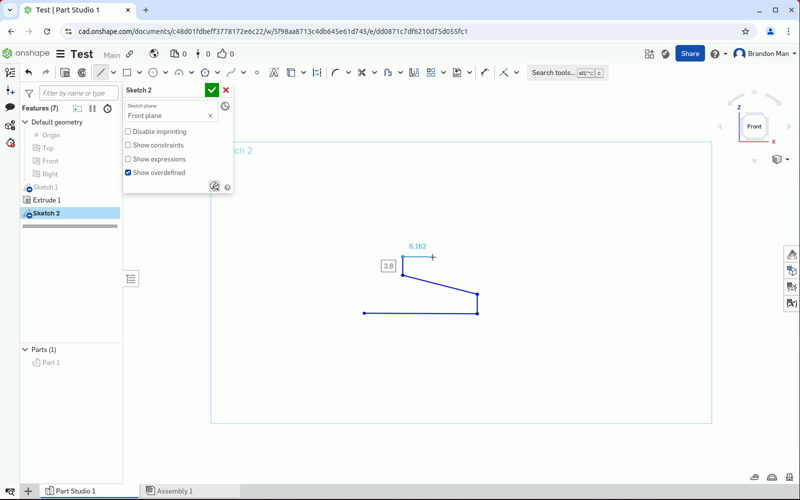
mouse_move(364, 256)
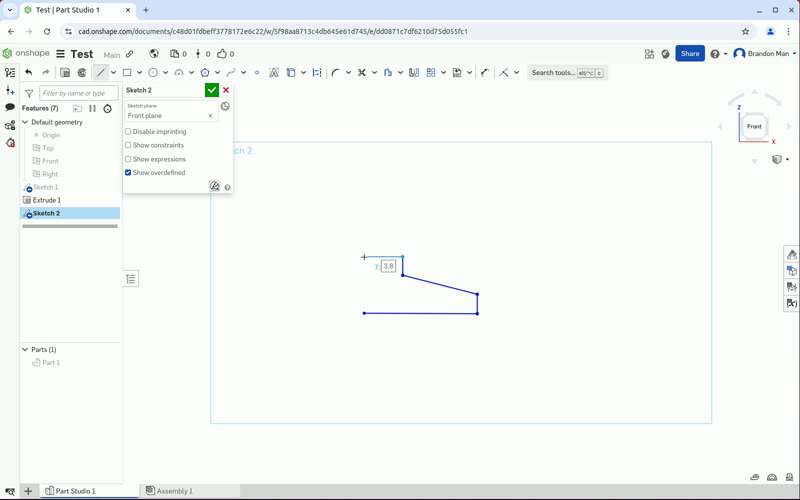
click(364, 256)
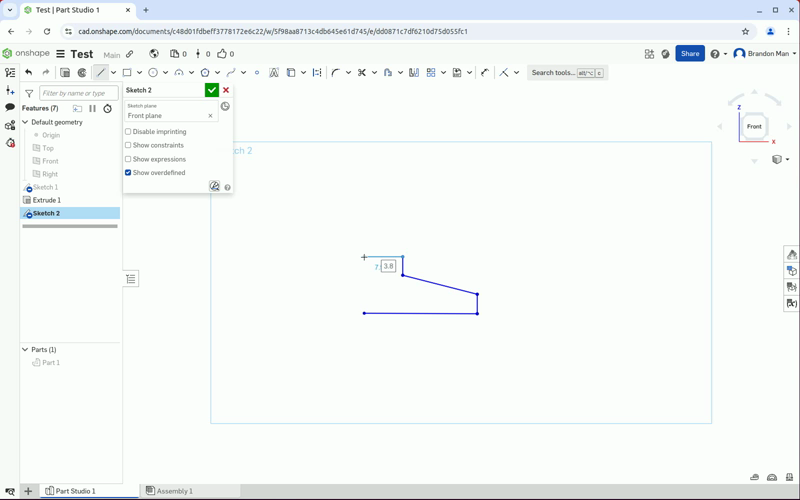
key_up(shift)
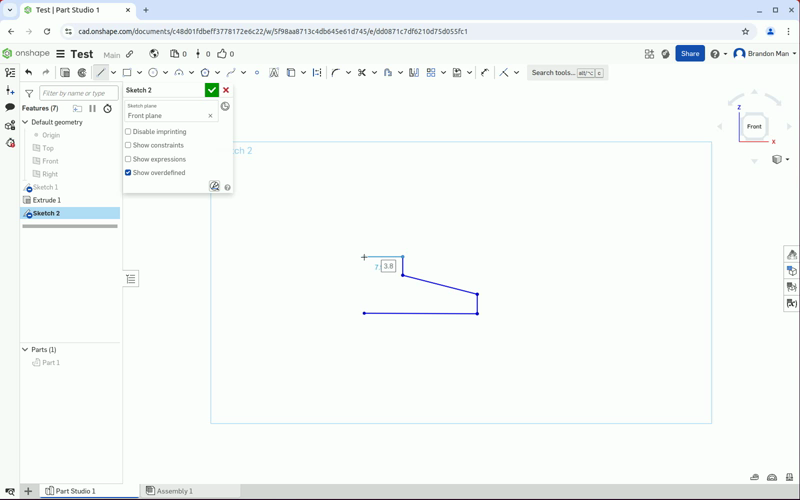
mouse_move(394, 256)
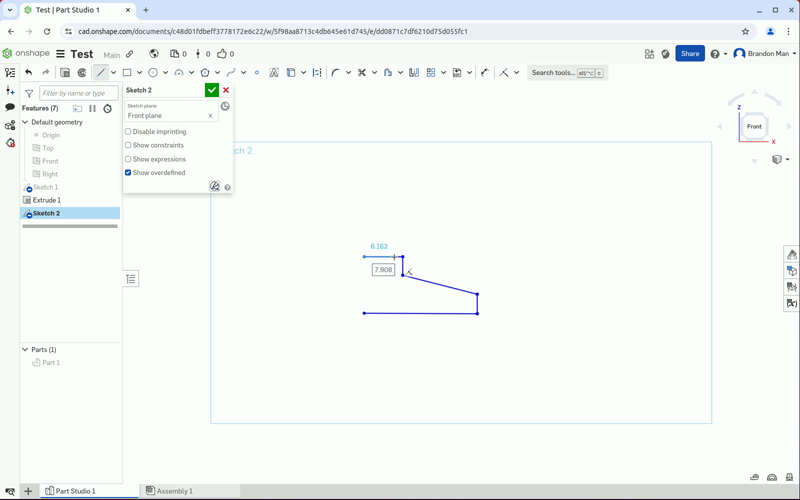
key_down(shift)
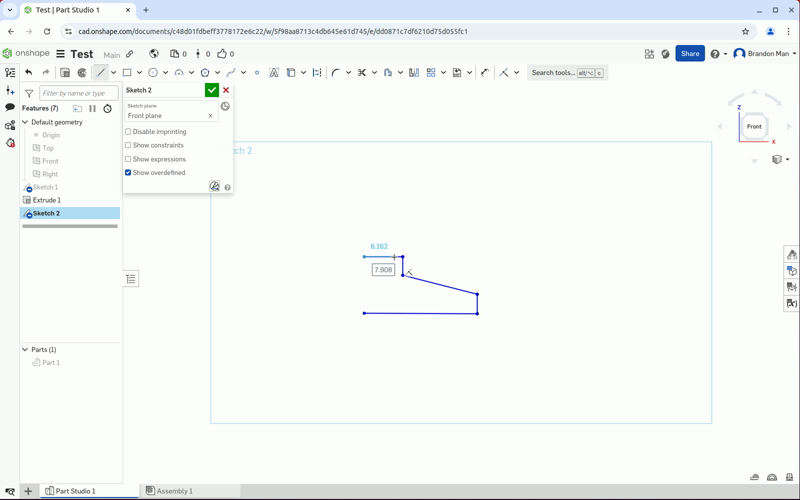
mouse_move(364, 313)
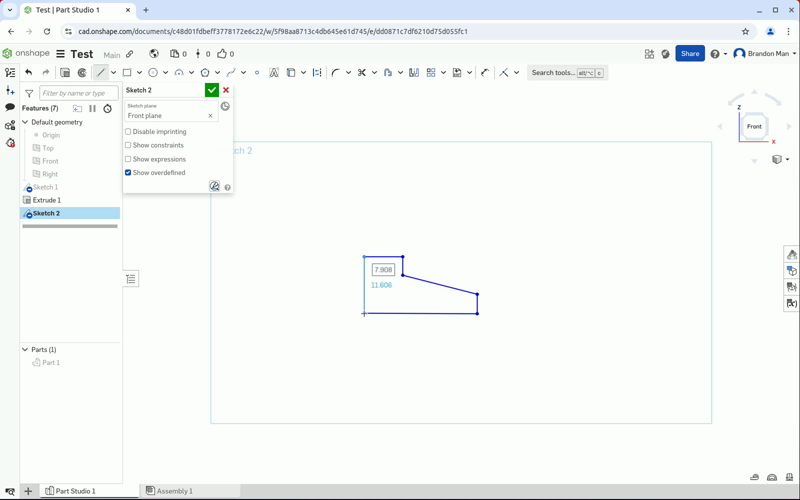
key_up(shift)
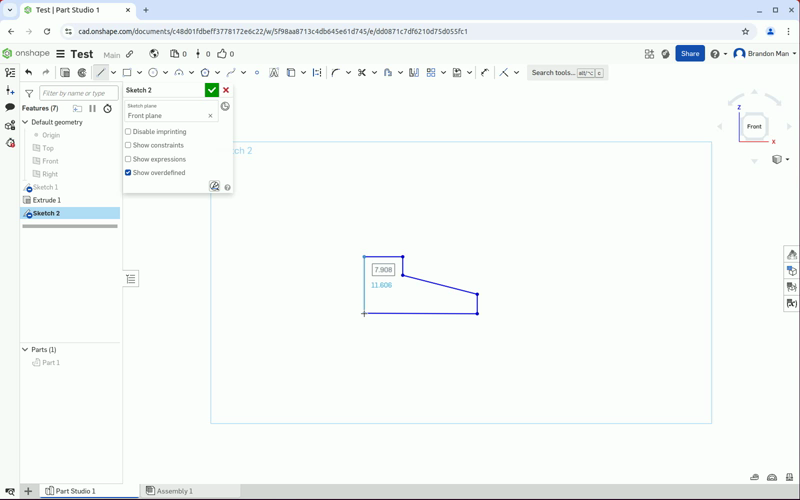
click(364, 313)
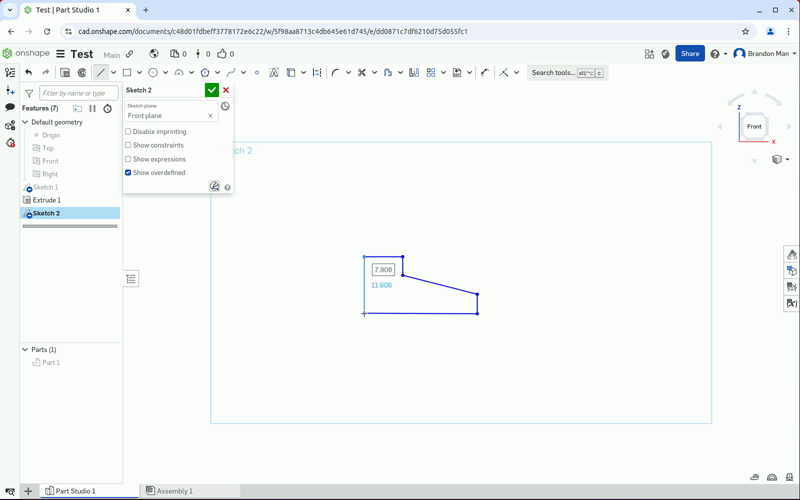
key(esc)
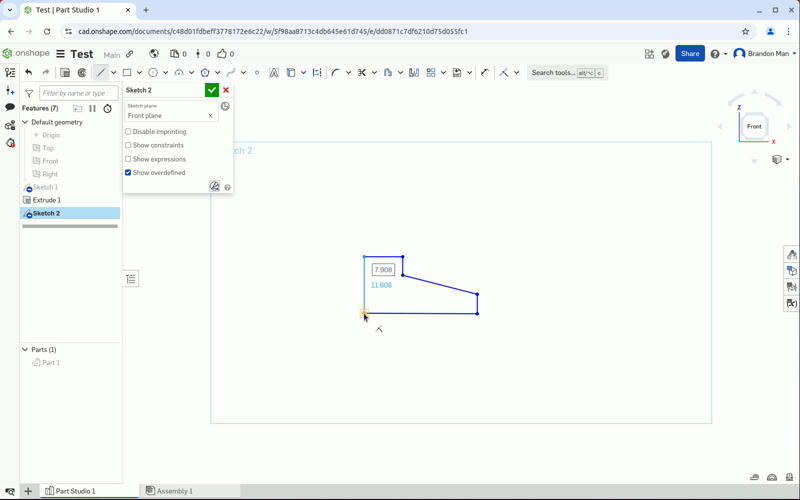
mouse_move(370, 307)
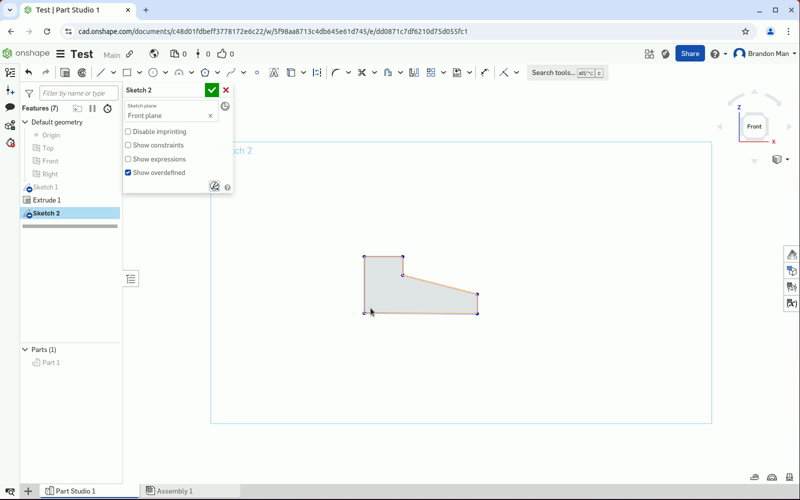
click(370, 307)
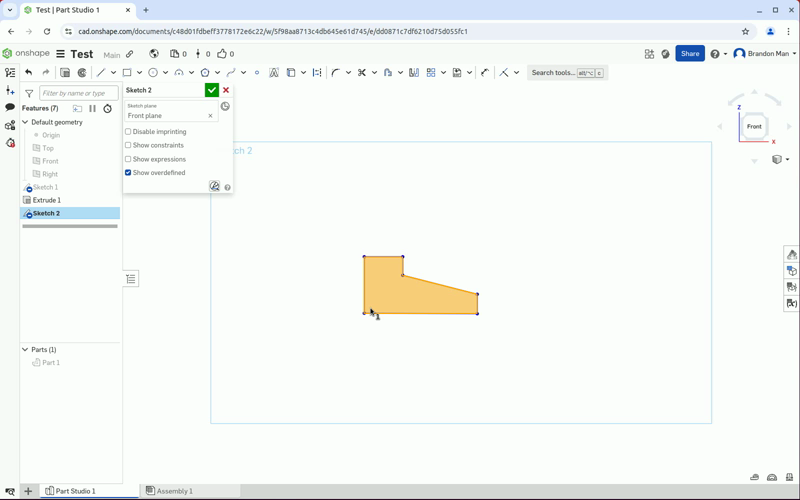
mouse_move(73, 352)
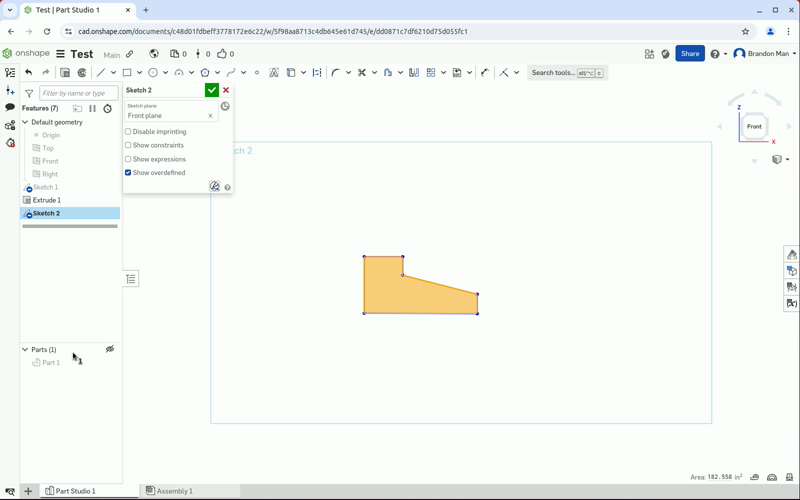
key(shift+y)
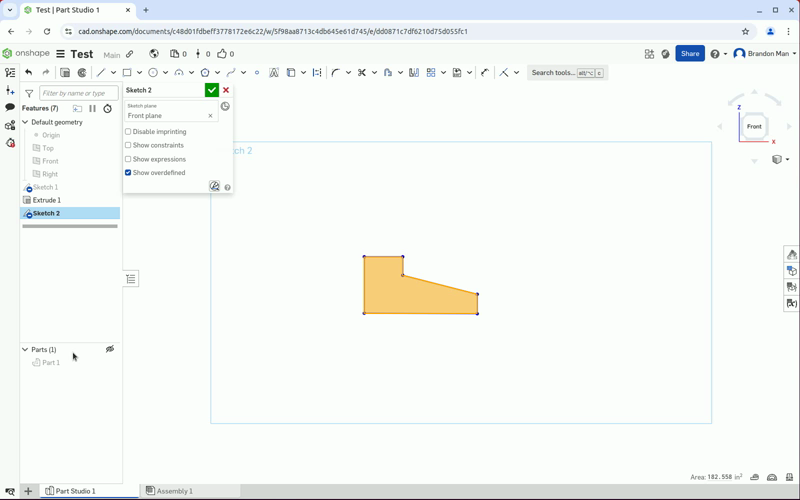
key(shift+e)
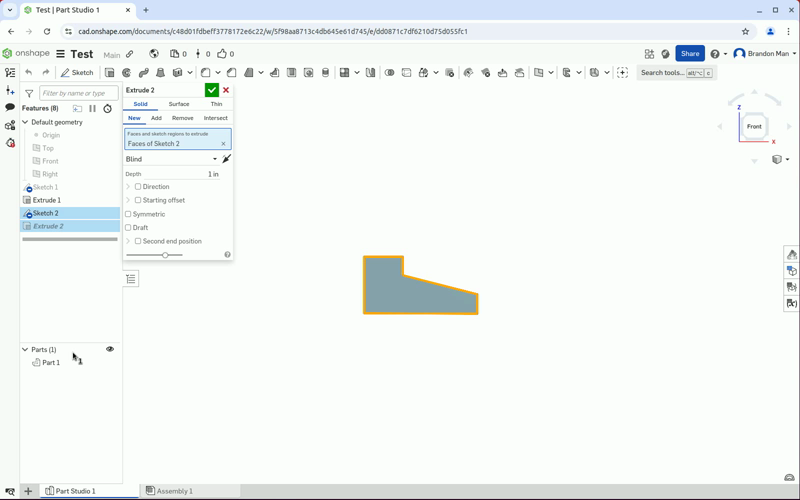
mouse_move(143, 106)
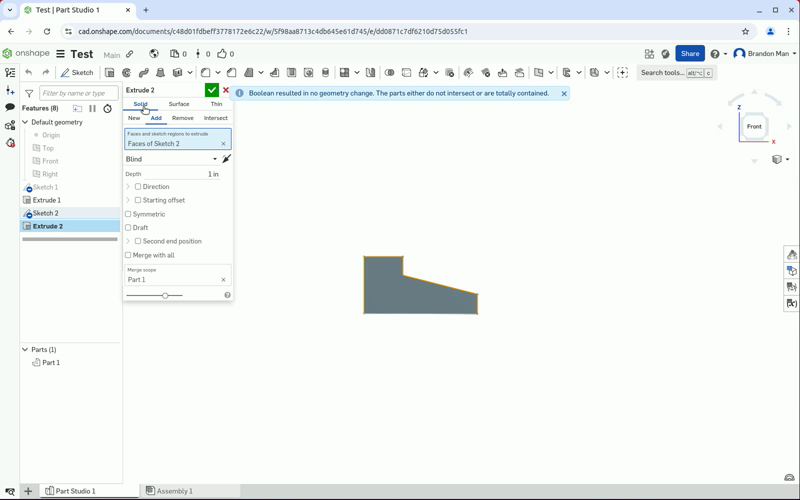
click(143, 106)
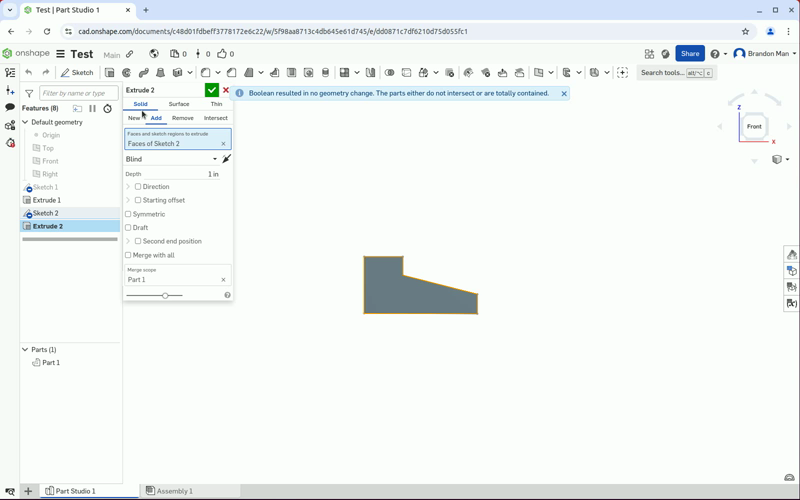
mouse_move(137, 120)
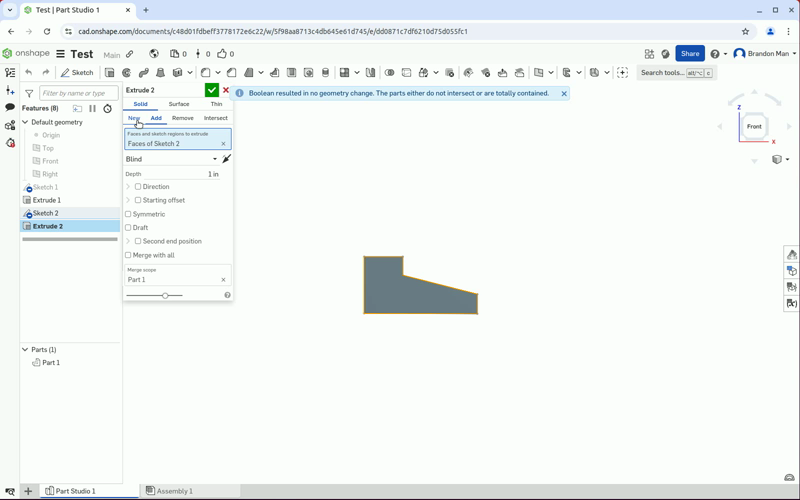
click(137, 120)
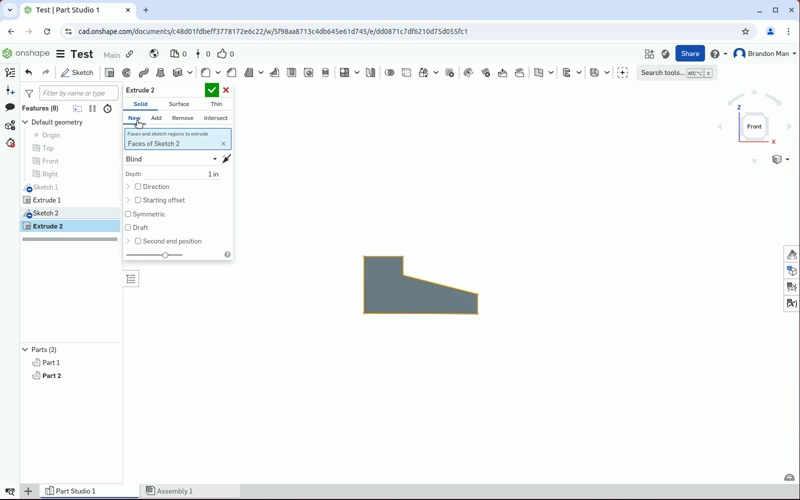
key(tab, 4)
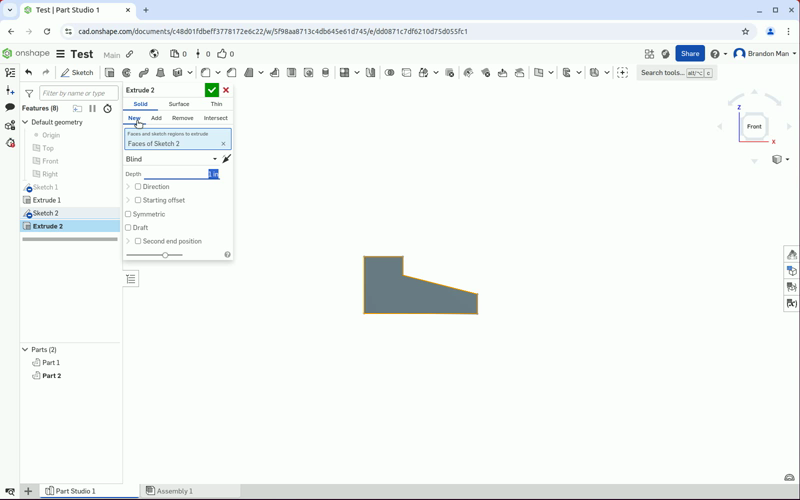
text(23.108)
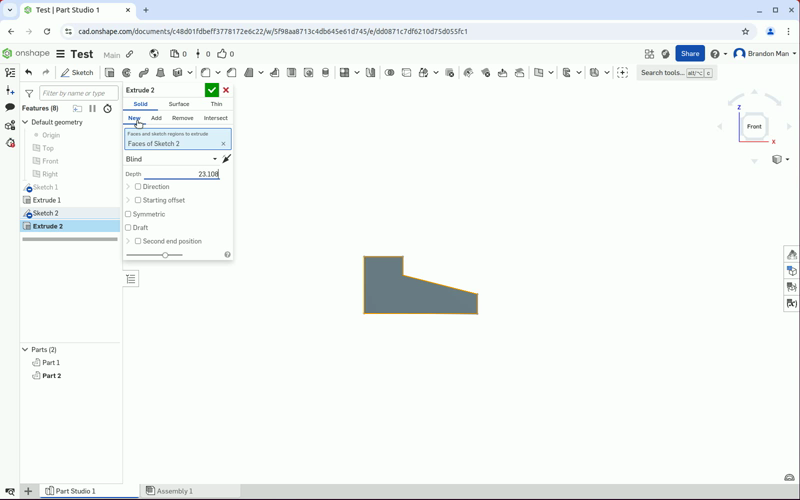
key(enter)
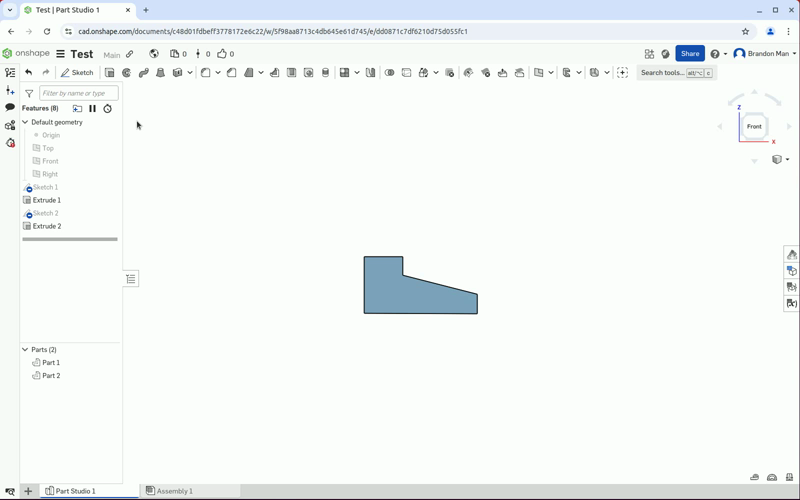
key(shift+h)
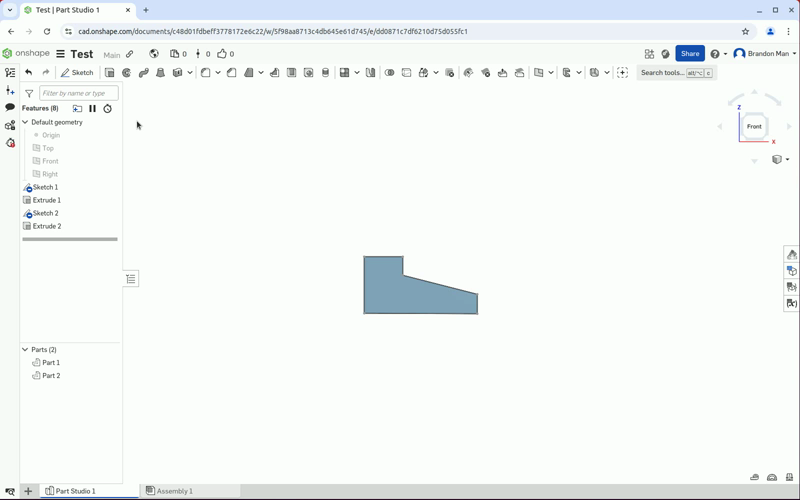
key(shift+h)
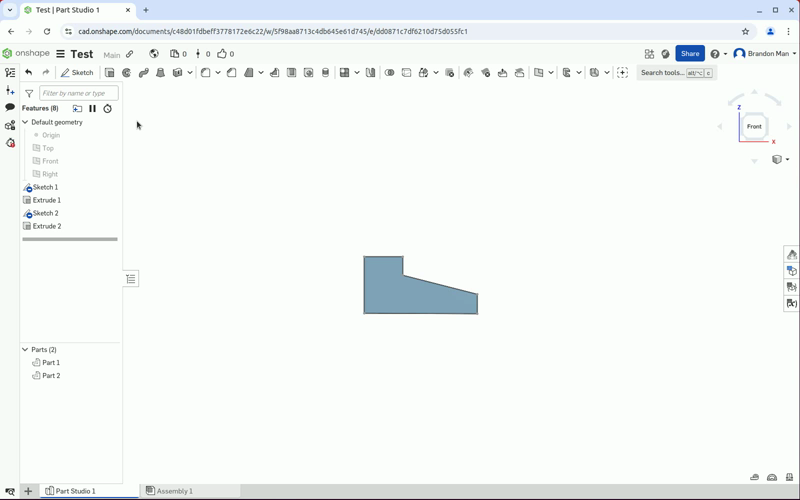
key(shift+7)
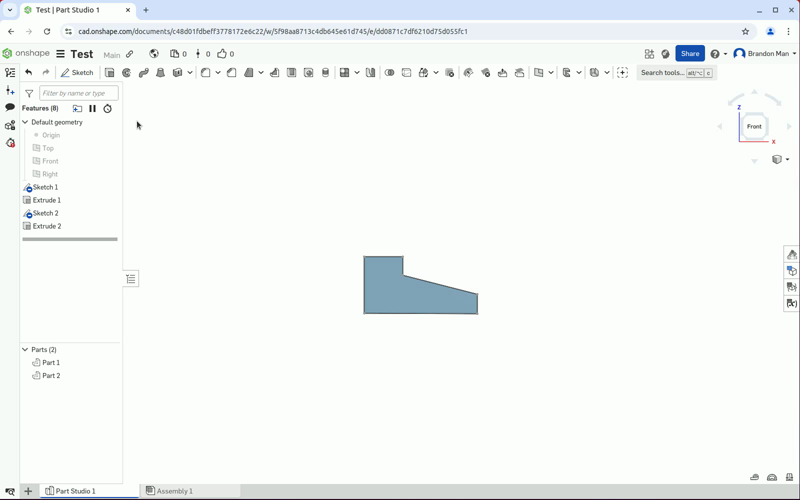
key(left, 2)
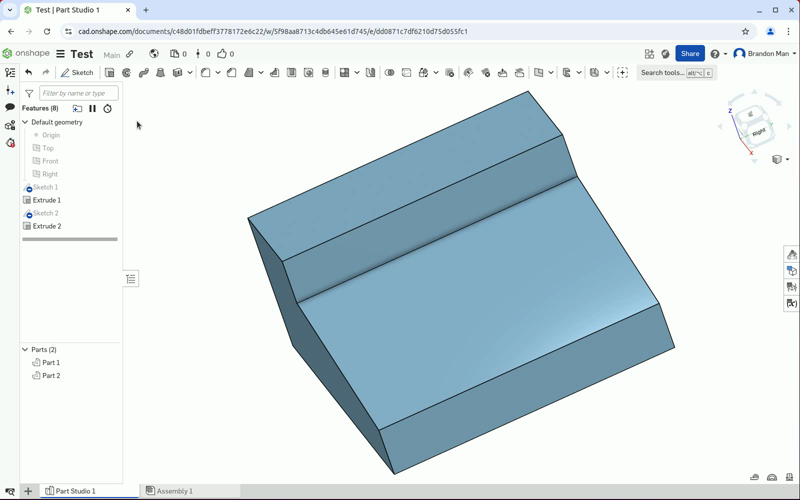
key(down, 2)
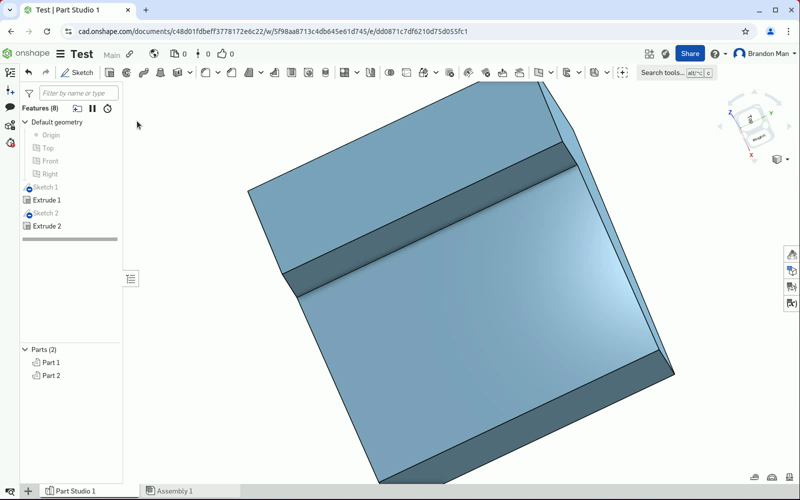
key(up, 2)
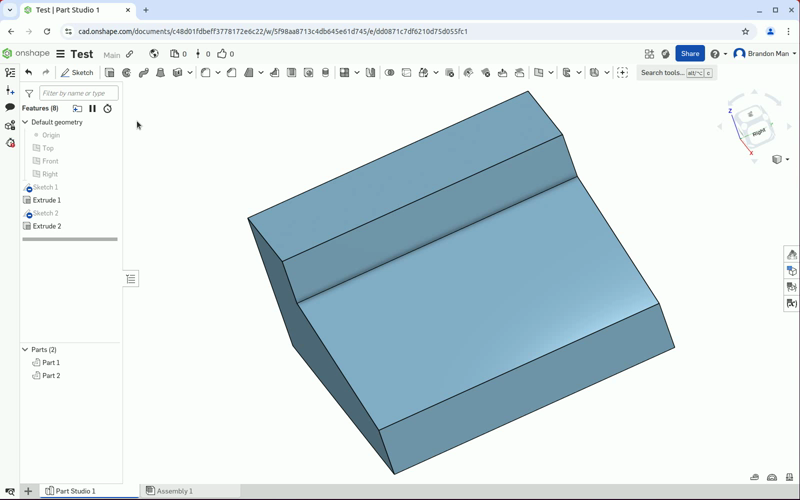
key(right, 2)
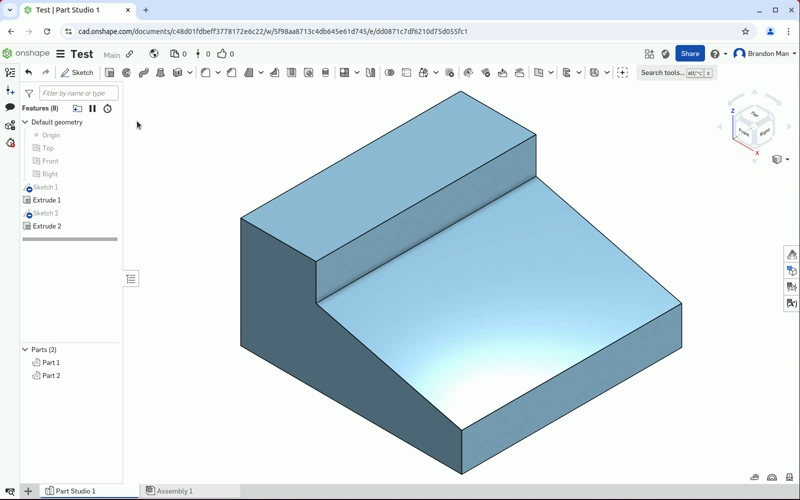
mouse_move(73, 189)
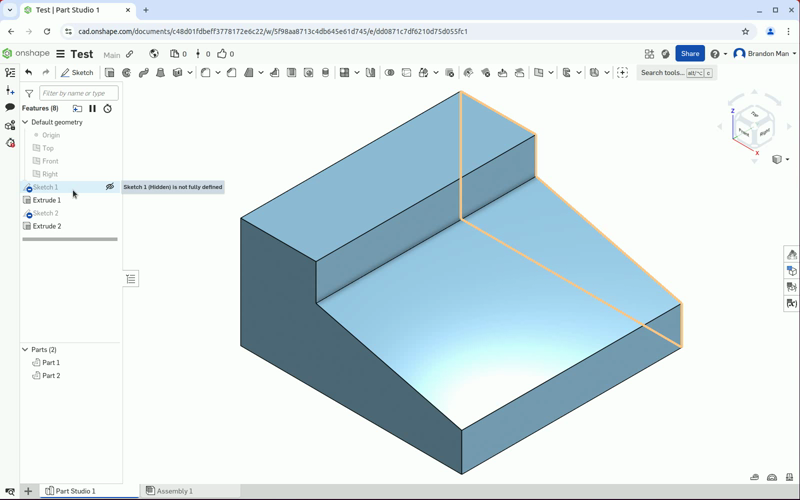
click(73, 189)